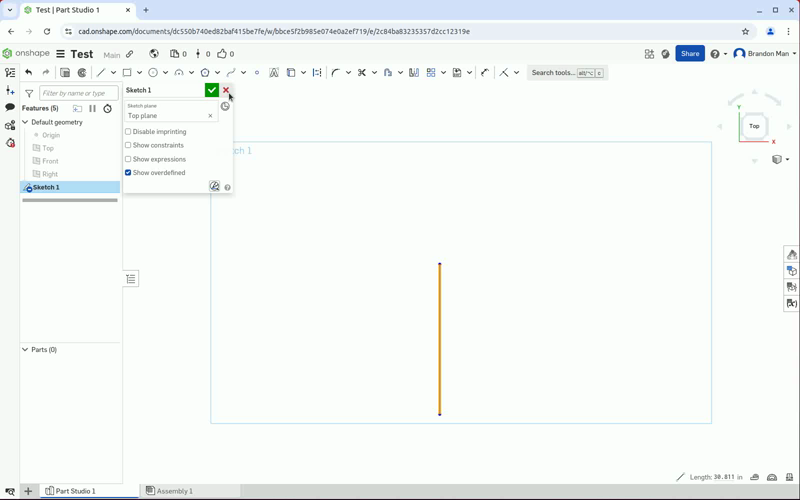
key(shift+h)
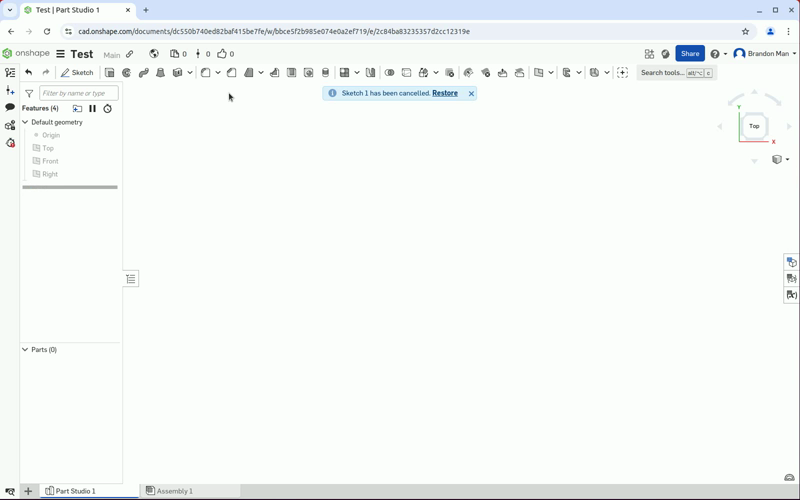
mouse_move(73, 352)
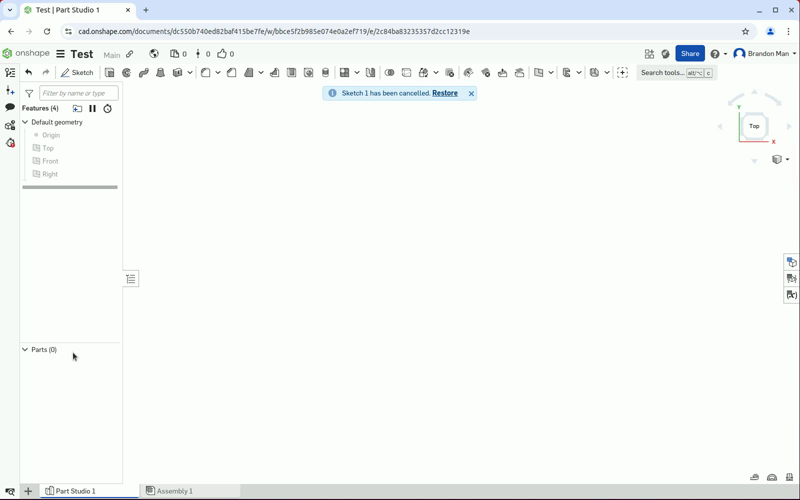
key(y)
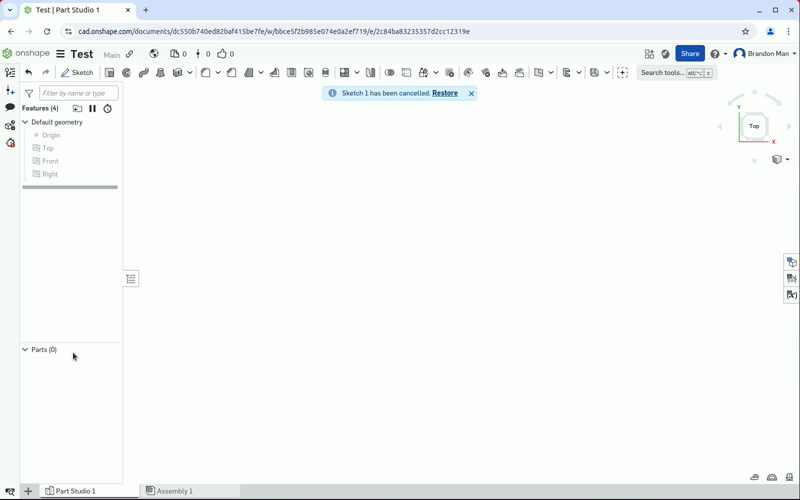
key(shift+p)
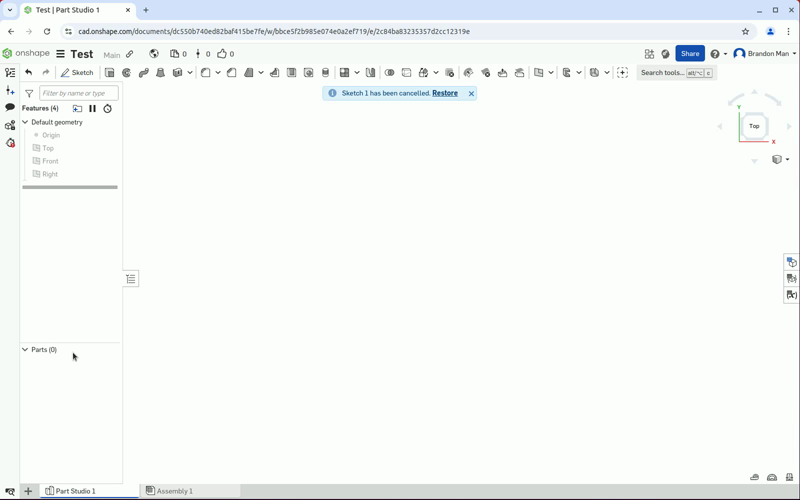
key(space)
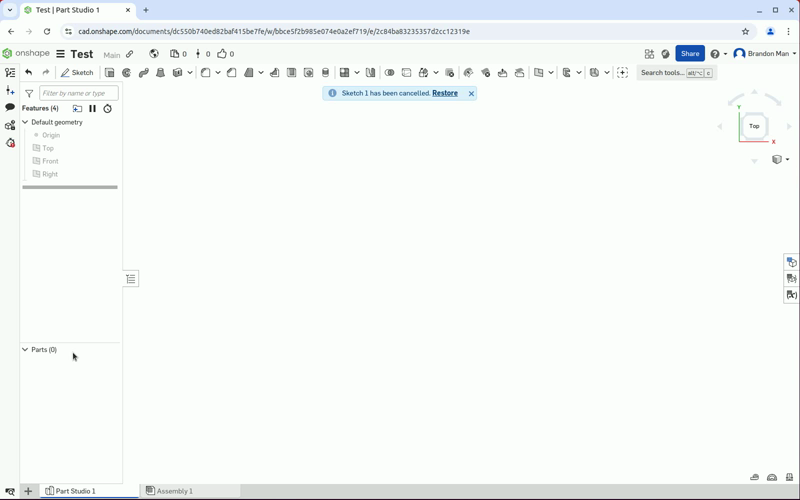
key_down(shift)
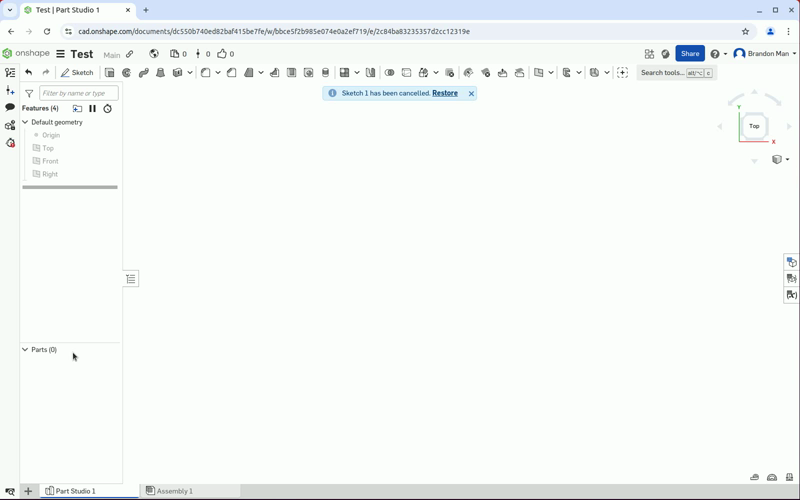
key(up)
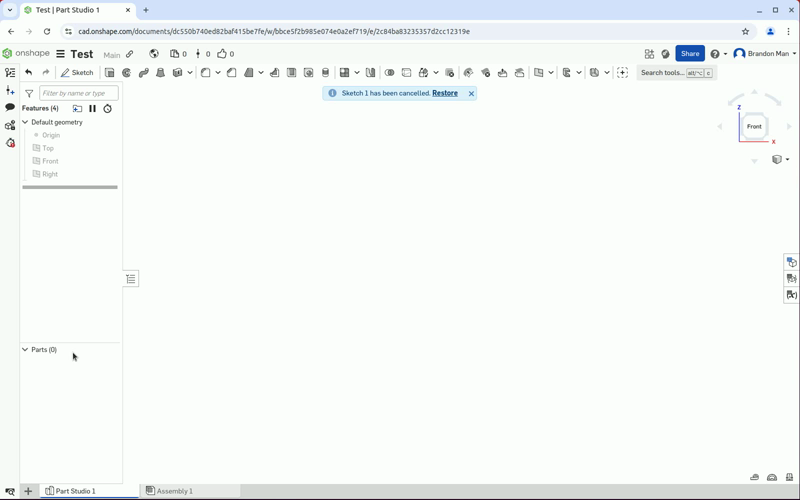
key_up(shift)
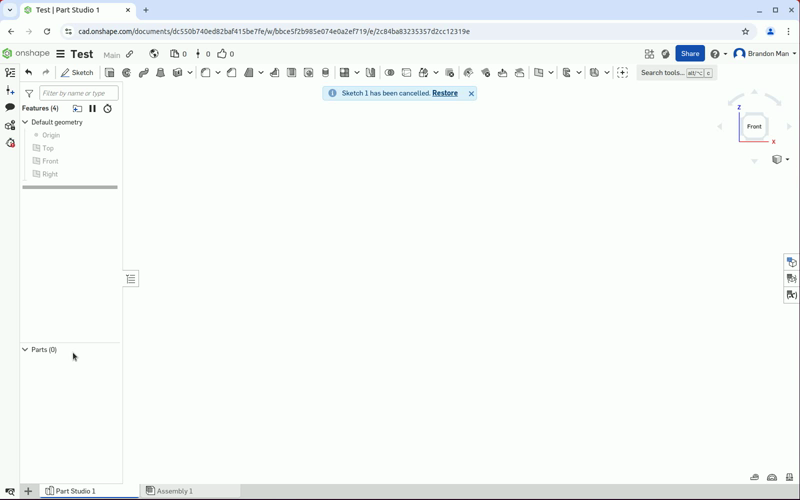
mouse_move(73, 352)
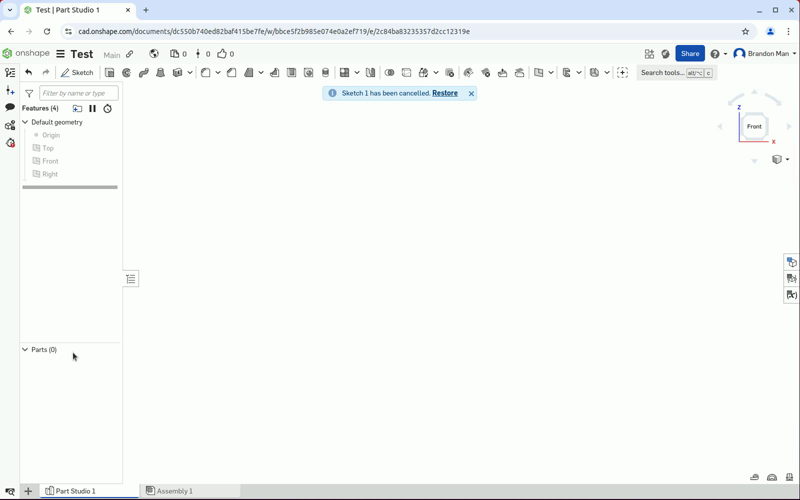
key(shift+y)
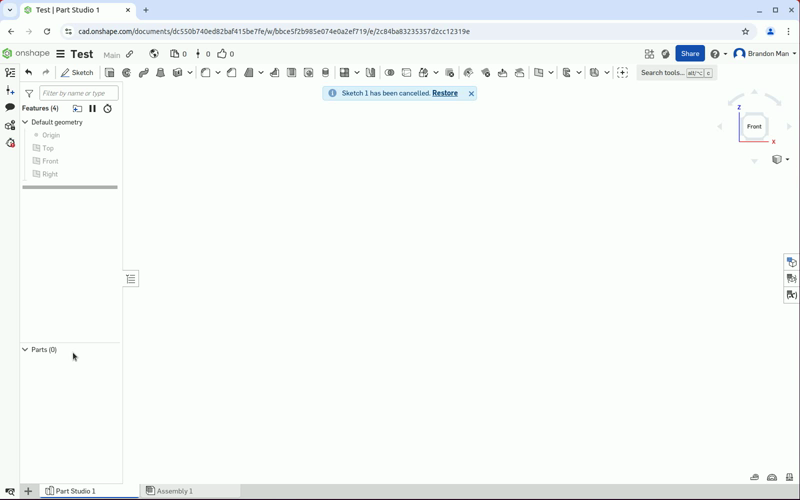
key(shift+s)
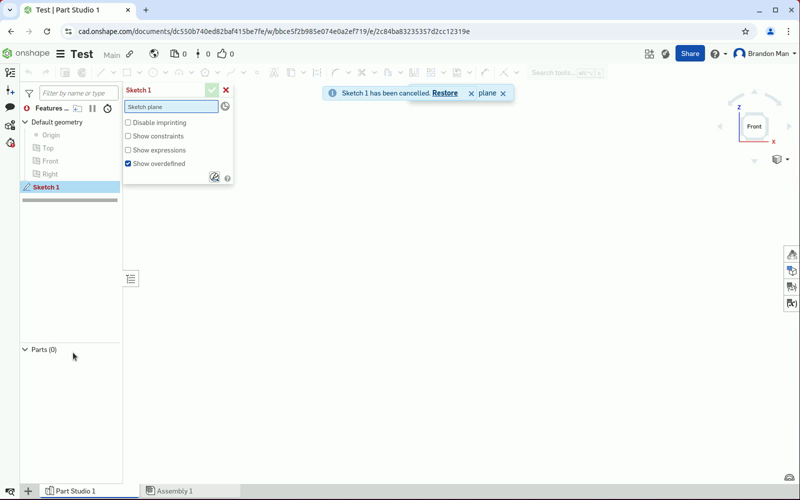
mouse_move(73, 163)
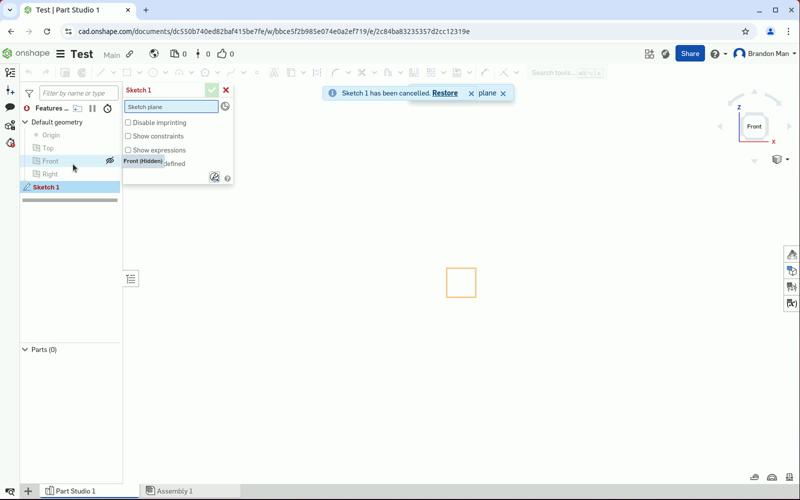
click(73, 163)
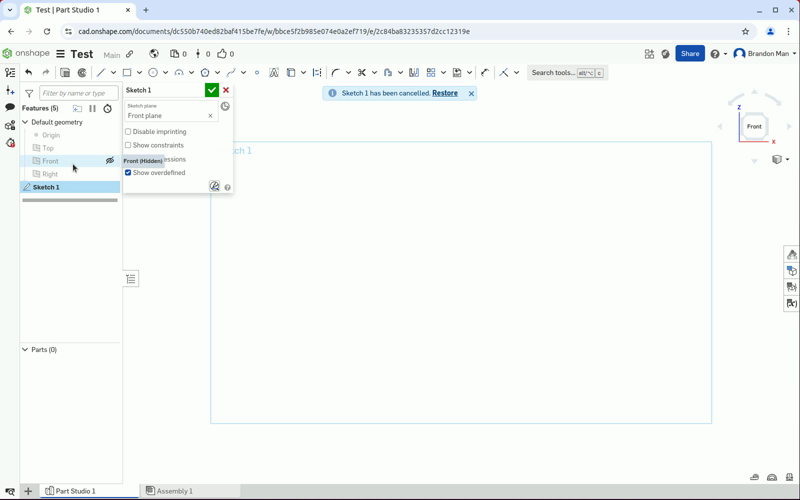
mouse_move(73, 352)
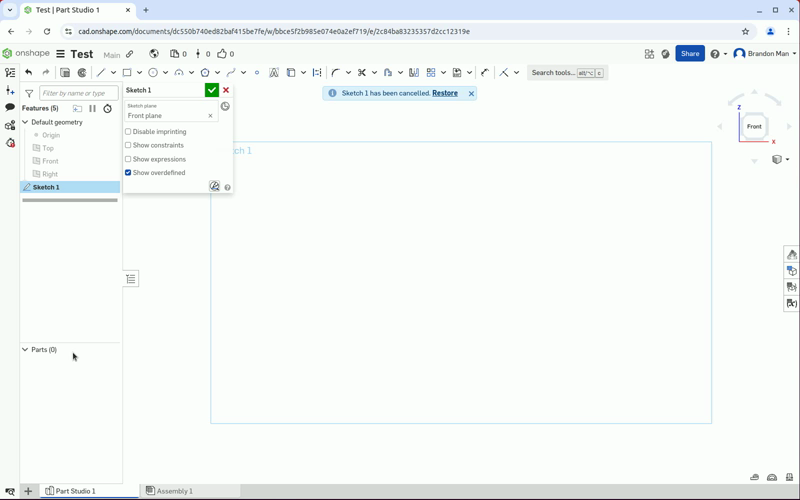
key(y)
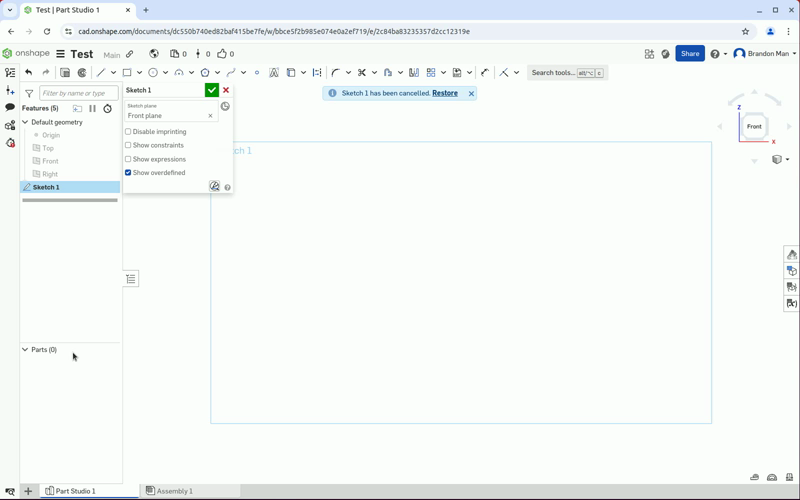
key(l)
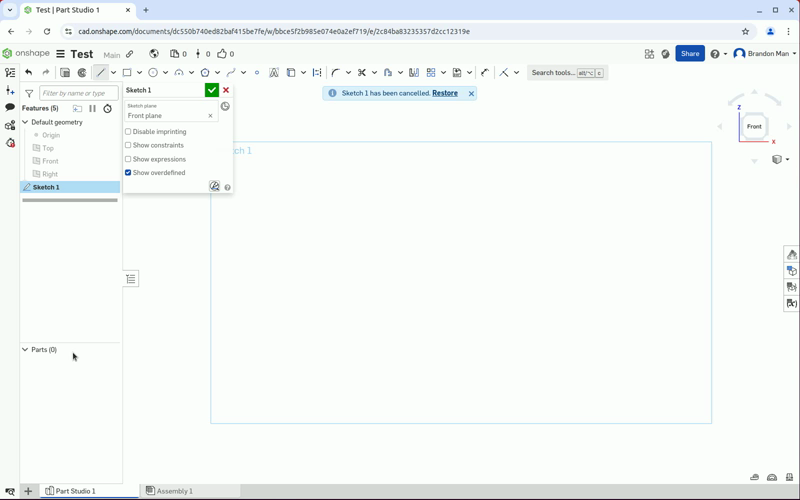
key_down(shift)
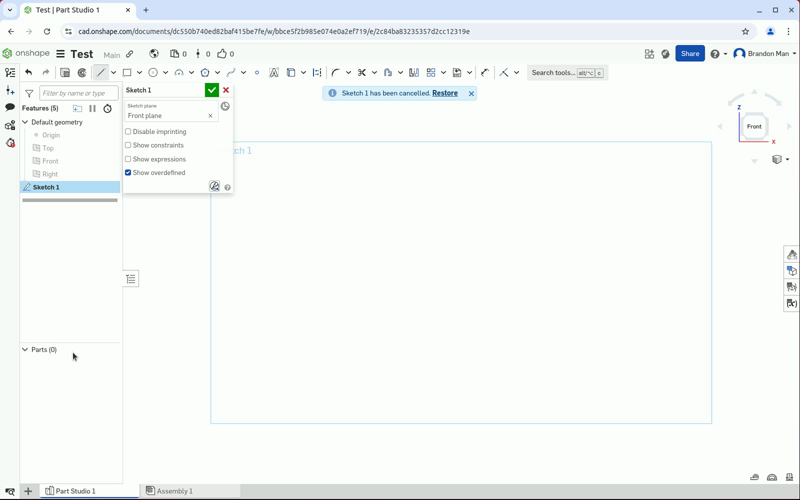
mouse_move(356, 362)
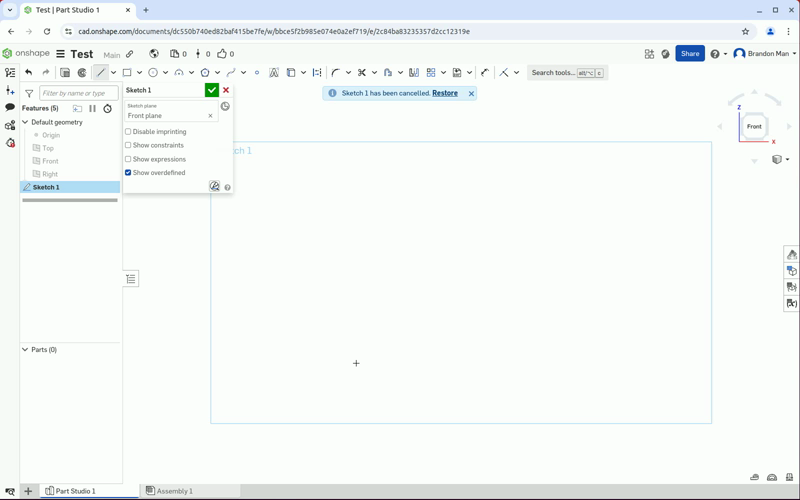
click(356, 362)
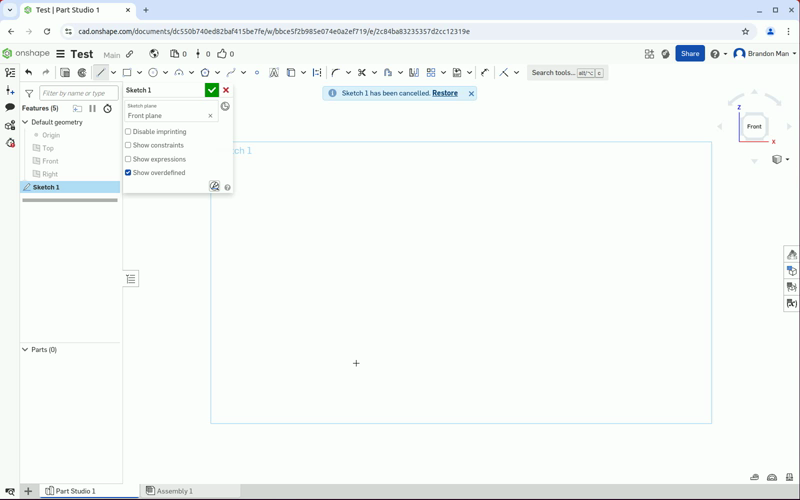
key_up(shift)
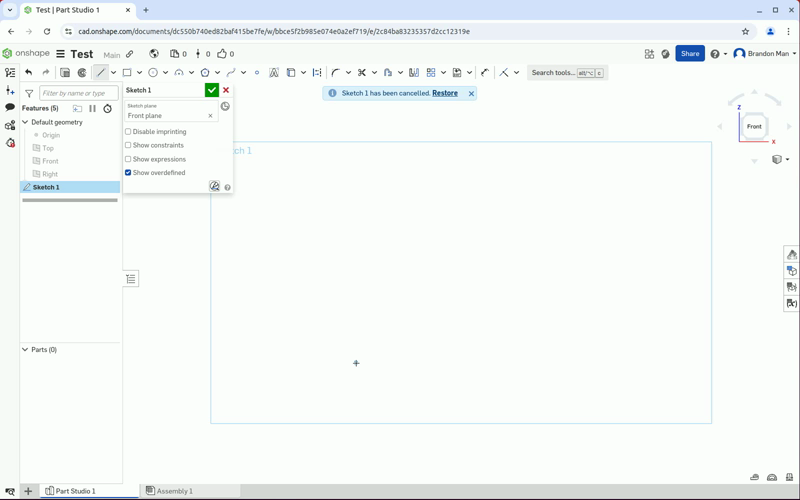
key_down(shift)
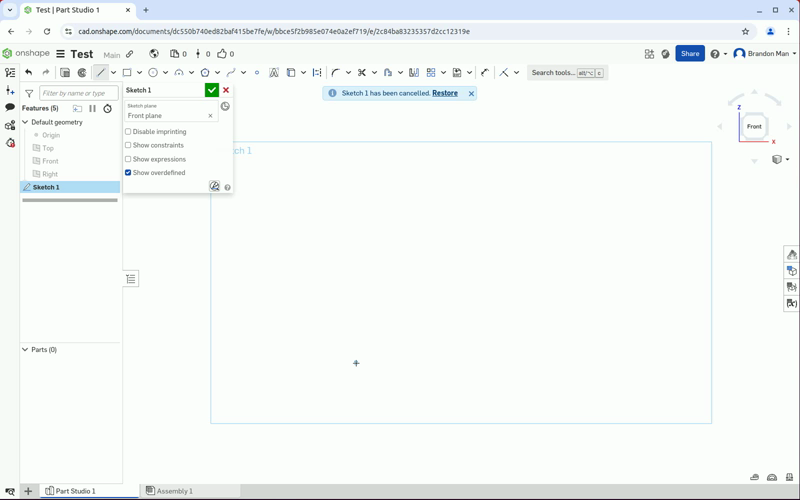
mouse_move(561, 362)
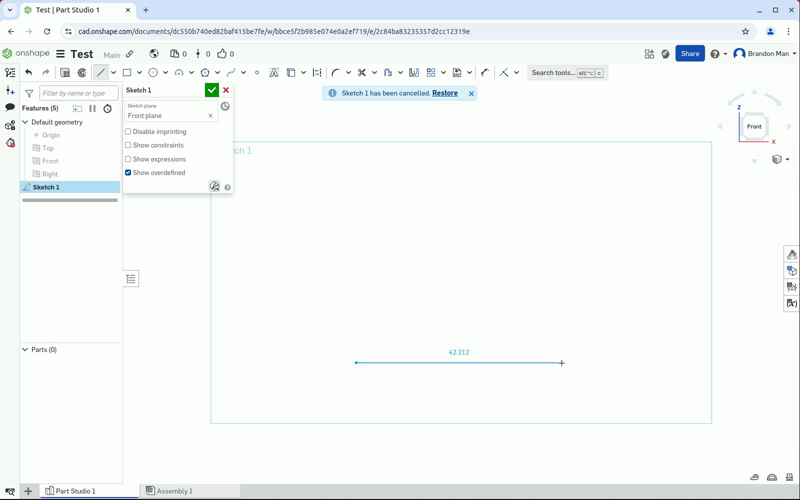
click(561, 362)
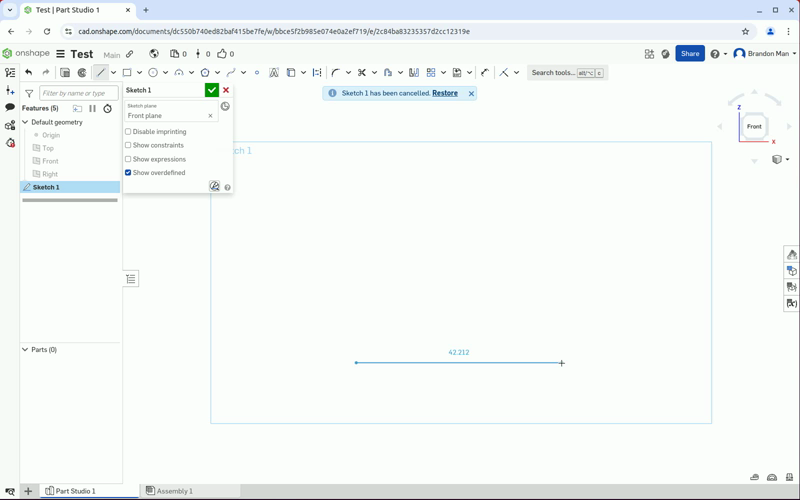
key_up(shift)
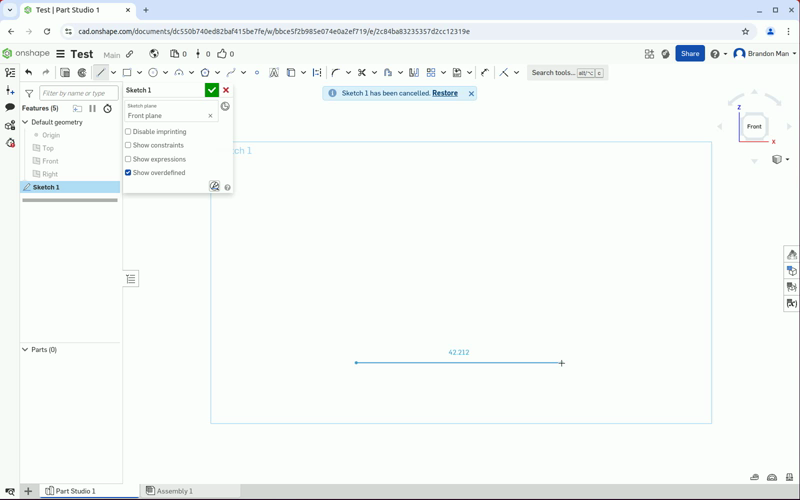
key_down(shift)
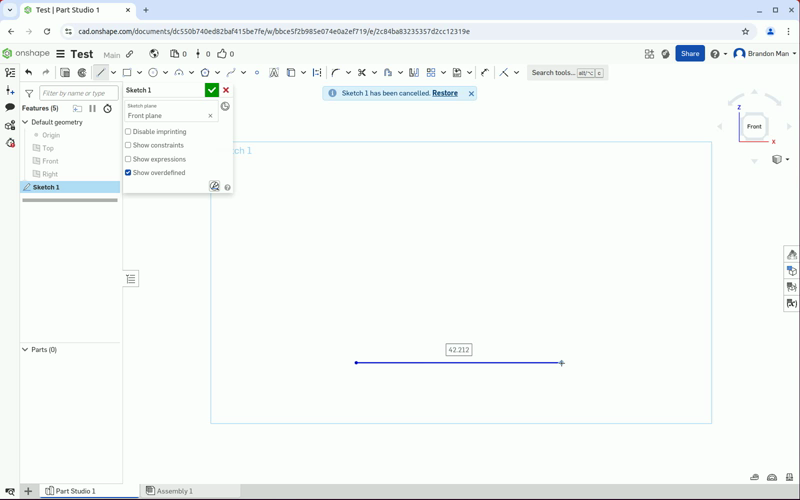
mouse_move(561, 204)
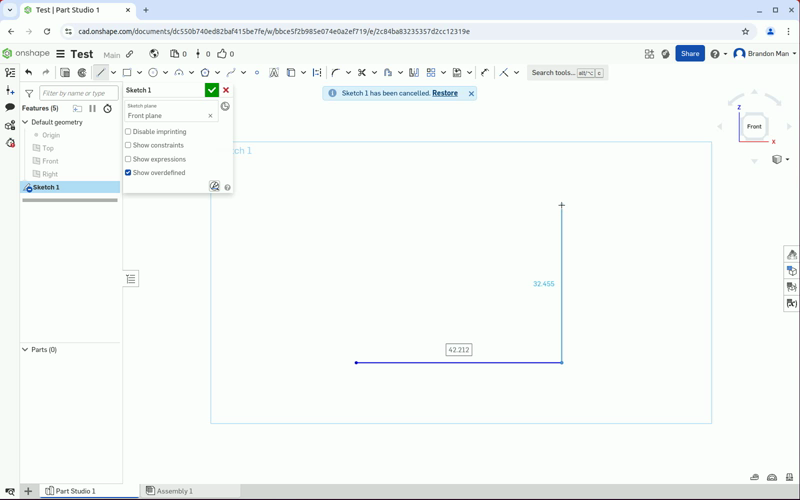
click(561, 204)
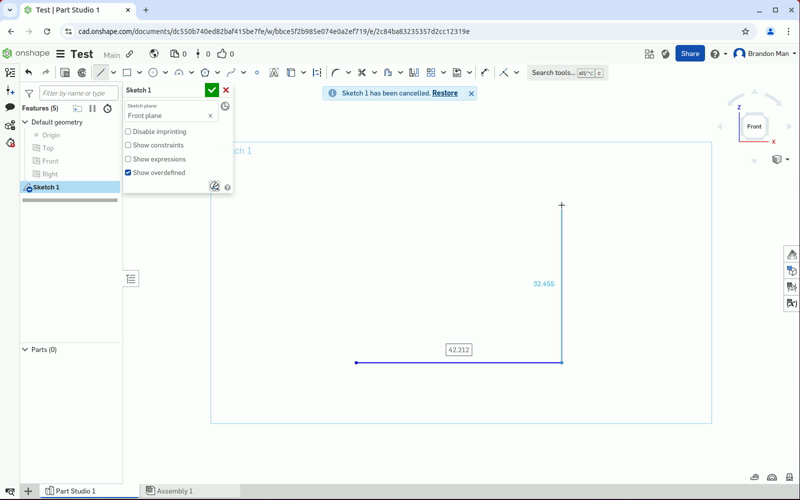
key_up(shift)
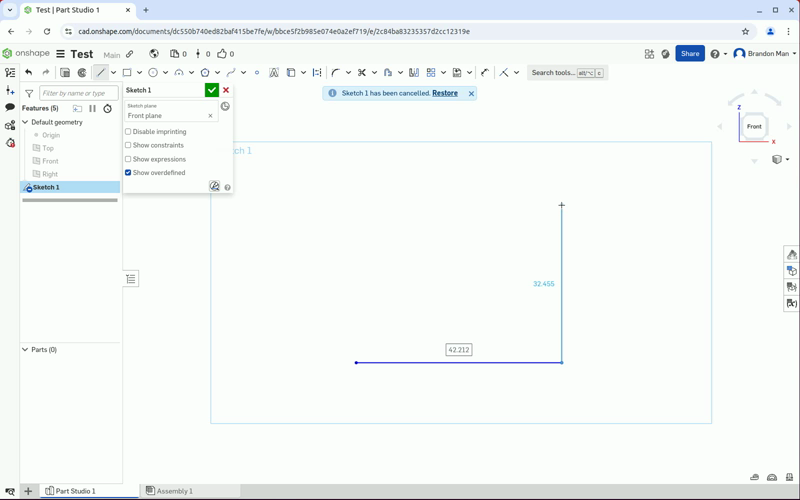
key_down(shift)
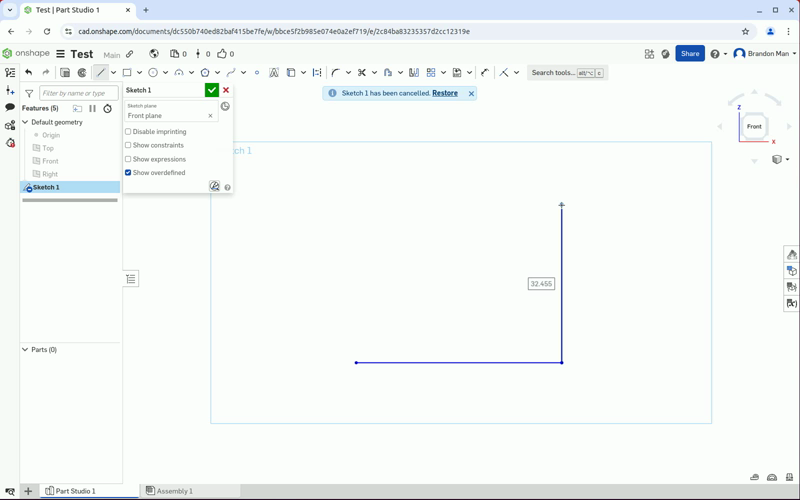
mouse_move(356, 204)
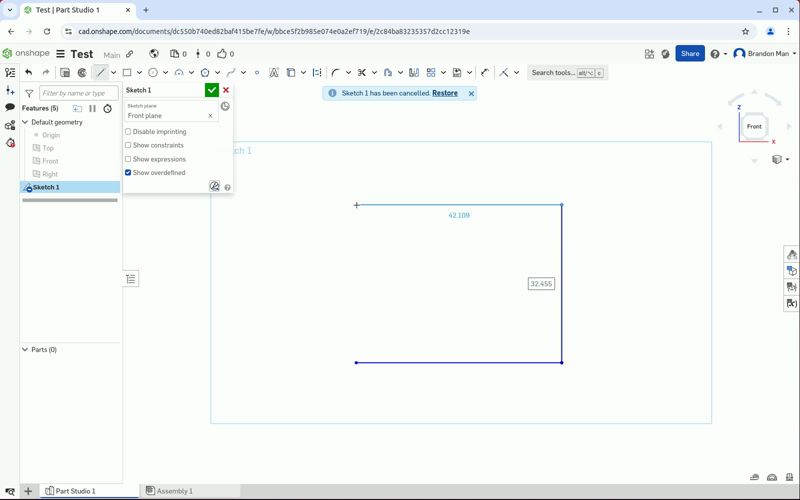
click(356, 204)
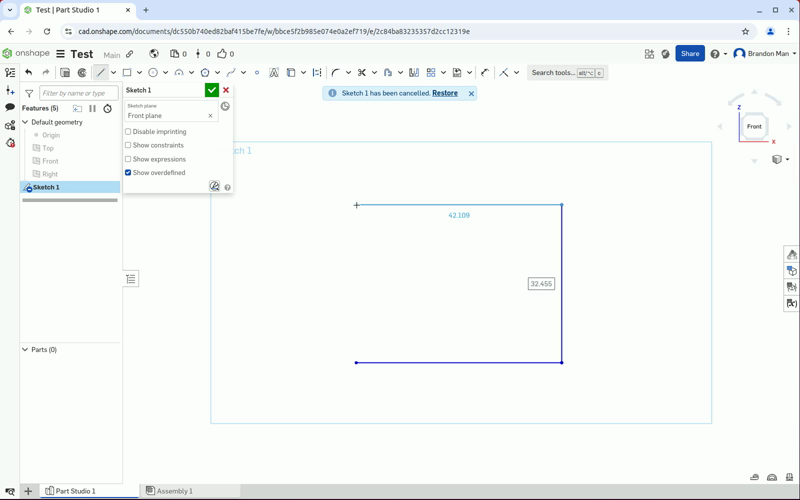
key_up(shift)
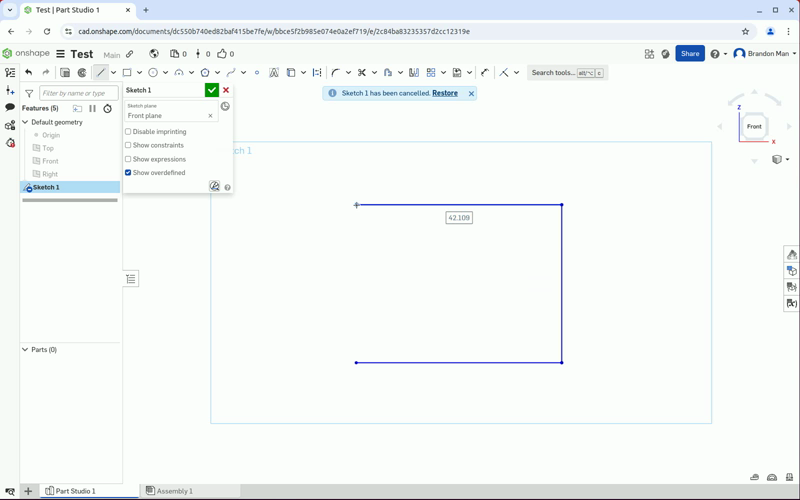
key_down(shift)
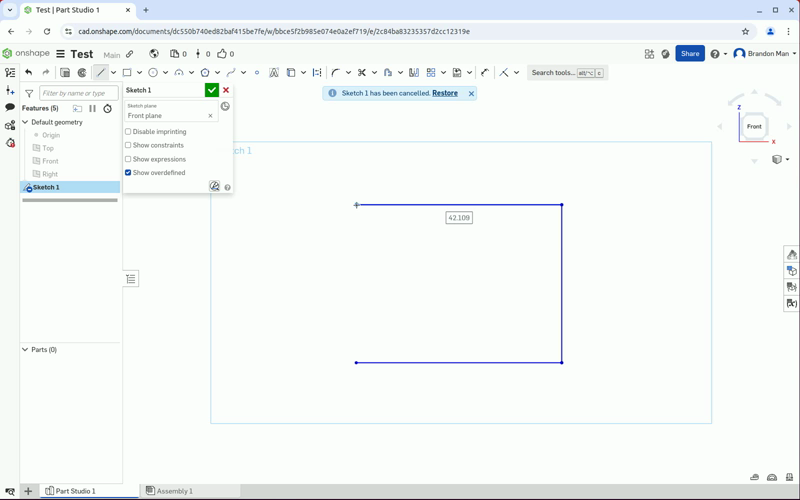
mouse_move(356, 362)
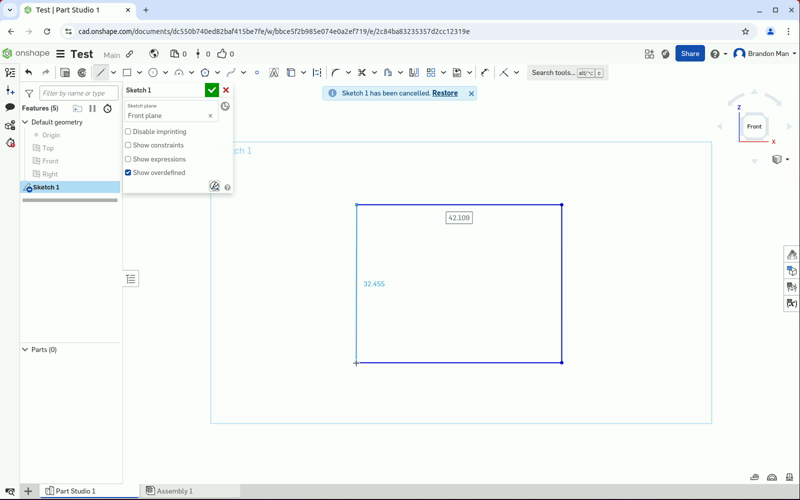
key_up(shift)
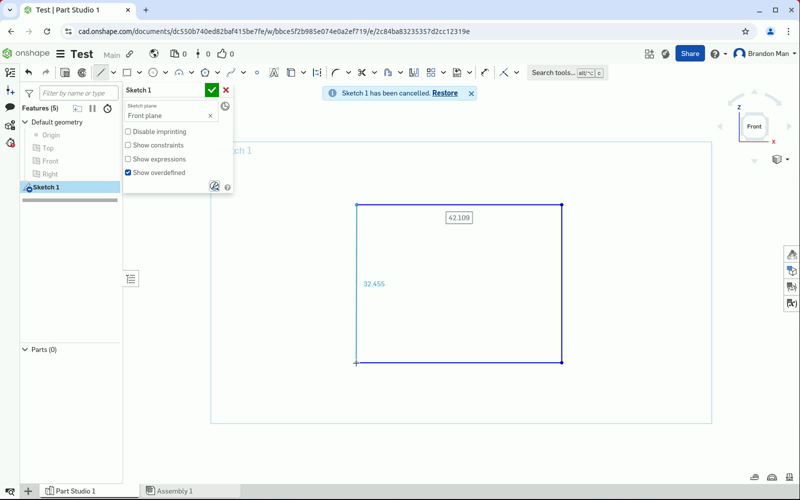
click(356, 362)
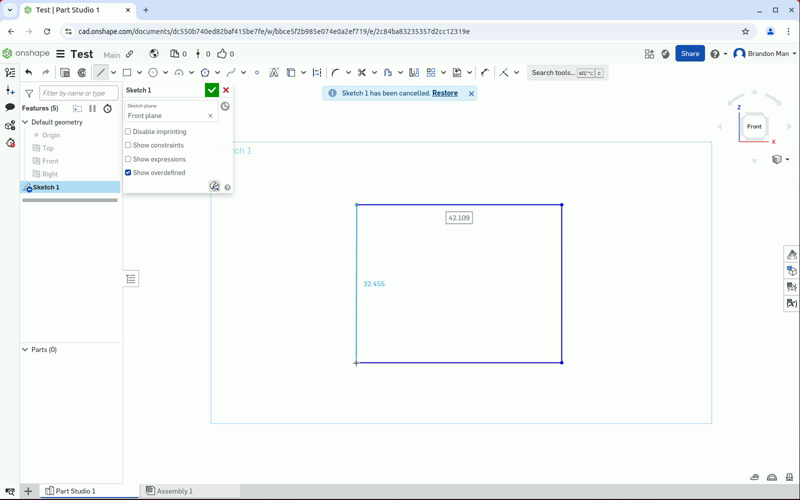
key(esc)
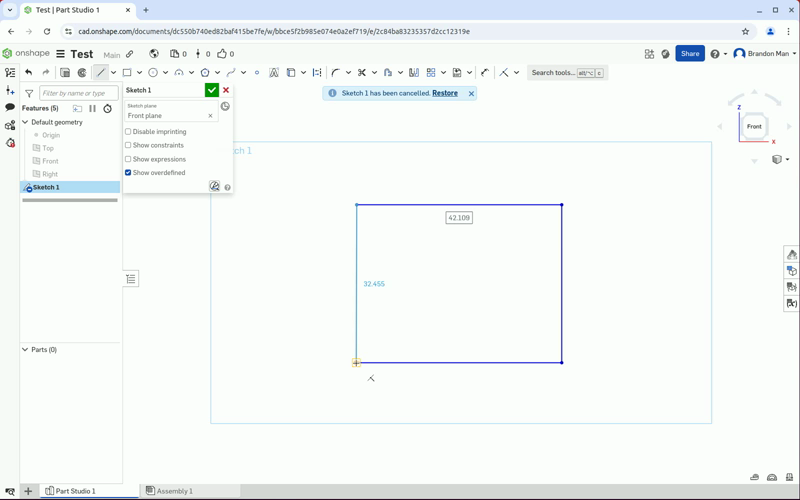
key(c)
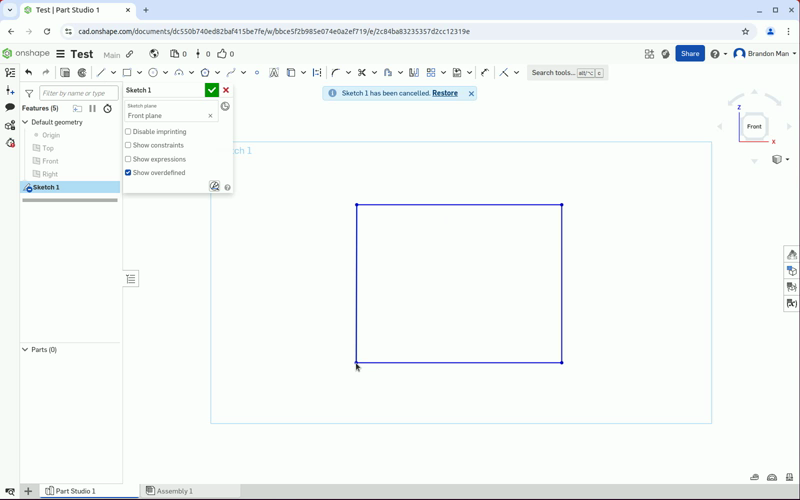
key_down(shift)
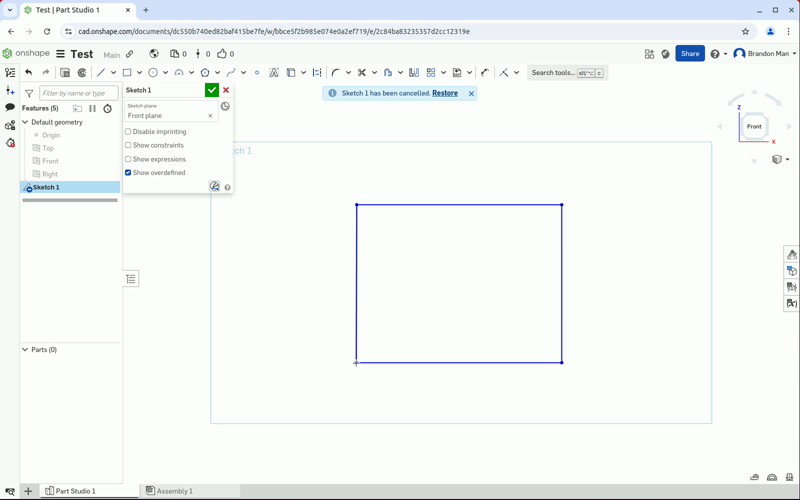
mouse_move(460, 282)
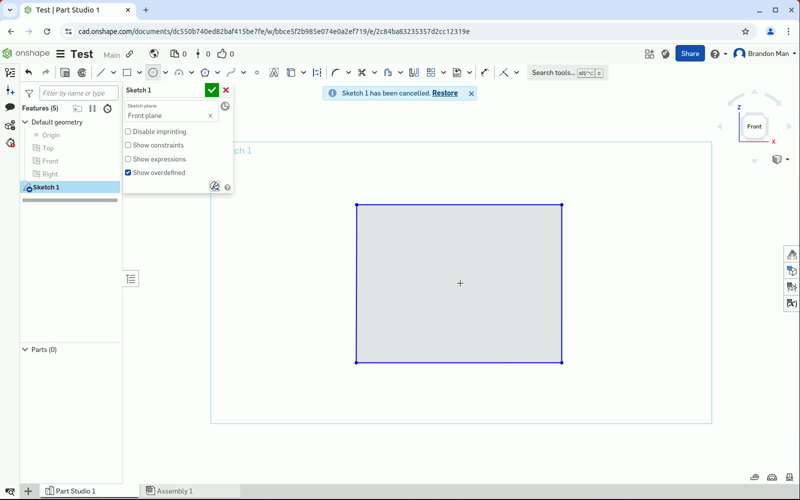
click(460, 282)
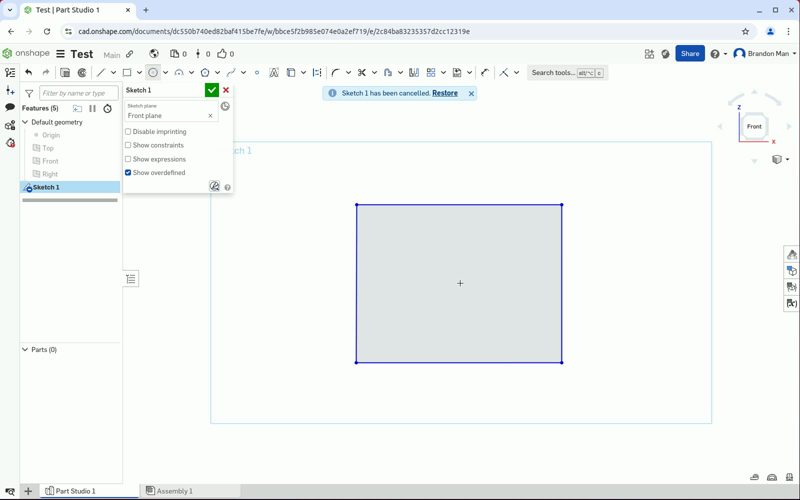
key_up(shift)
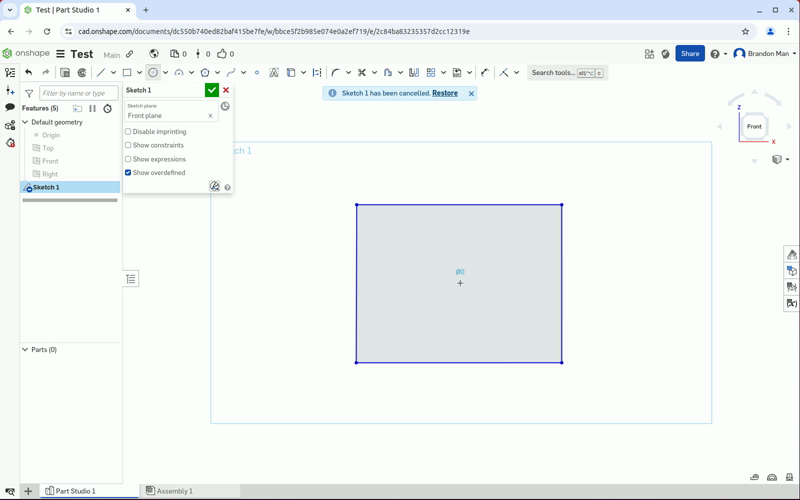
mouse_move(516, 282)
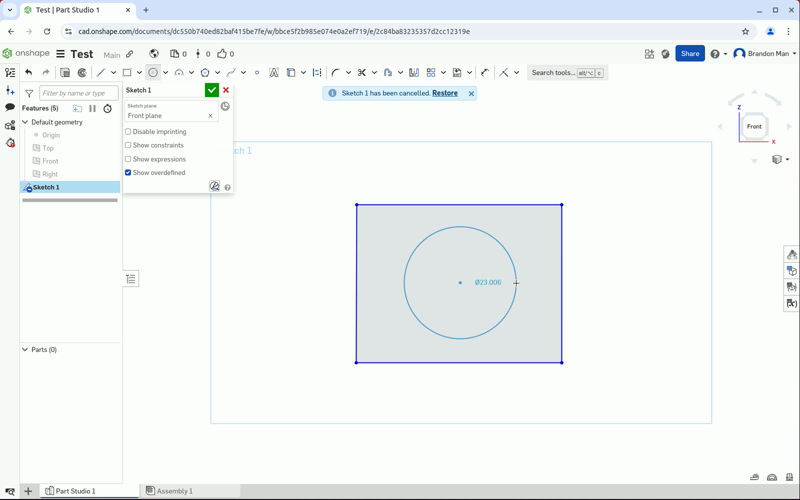
click(516, 282)
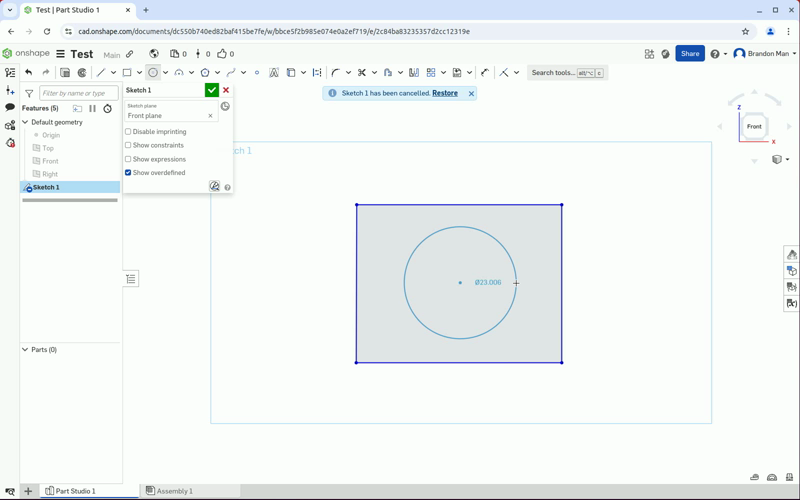
key(esc)
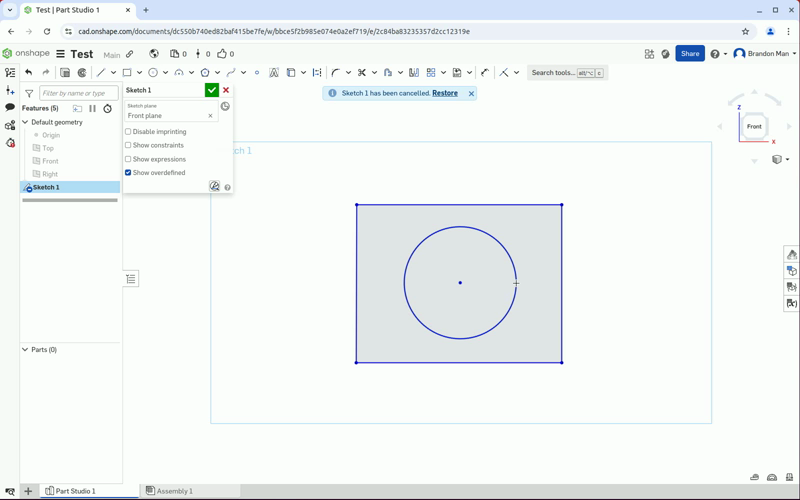
mouse_move(418, 341)
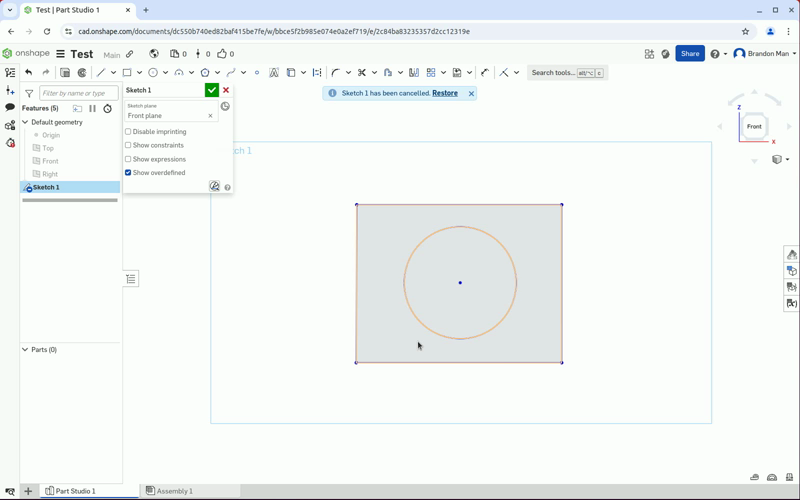
click(418, 341)
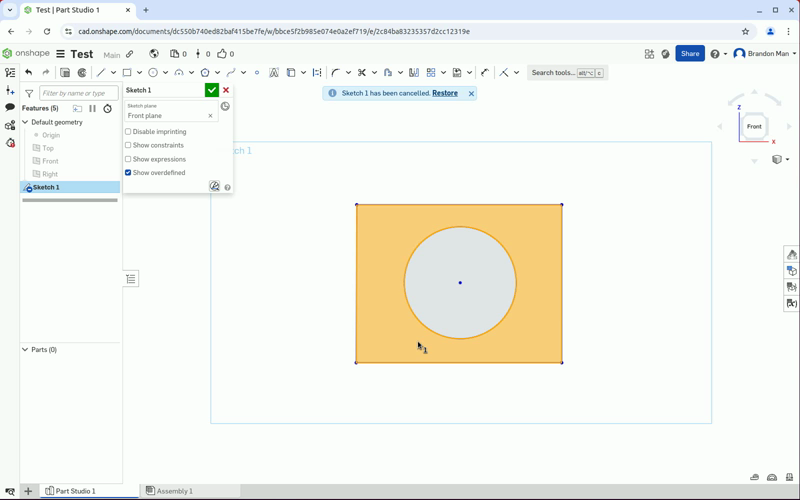
mouse_move(73, 352)
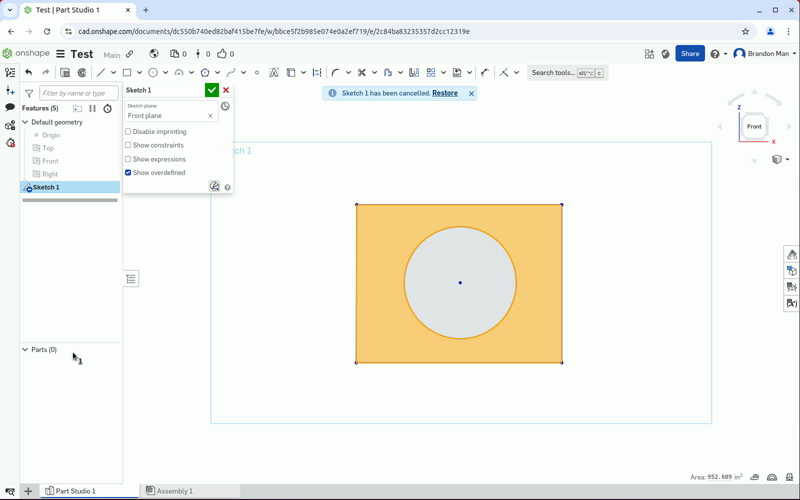
key(shift+y)
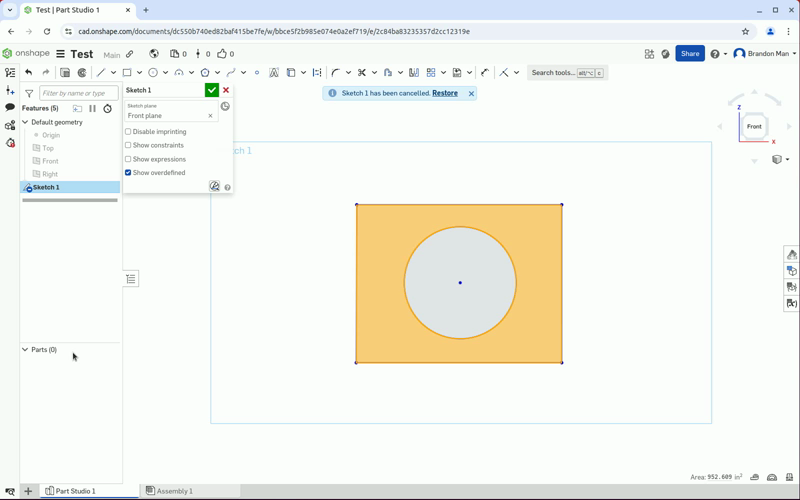
key(shift+e)
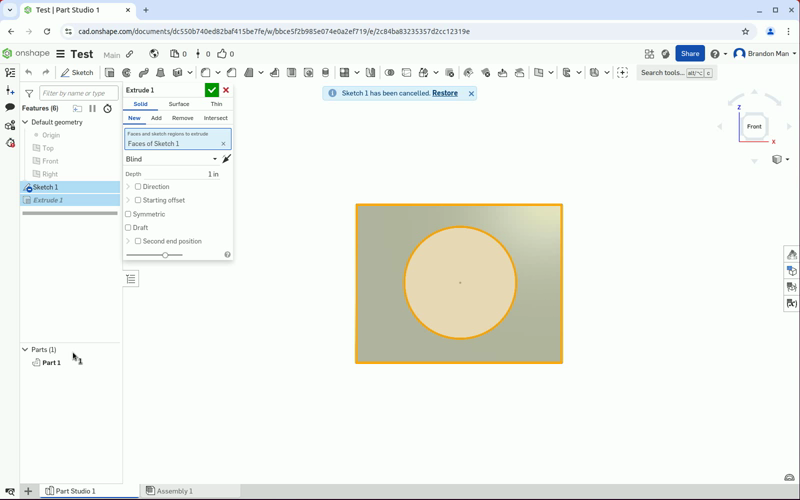
mouse_move(143, 106)
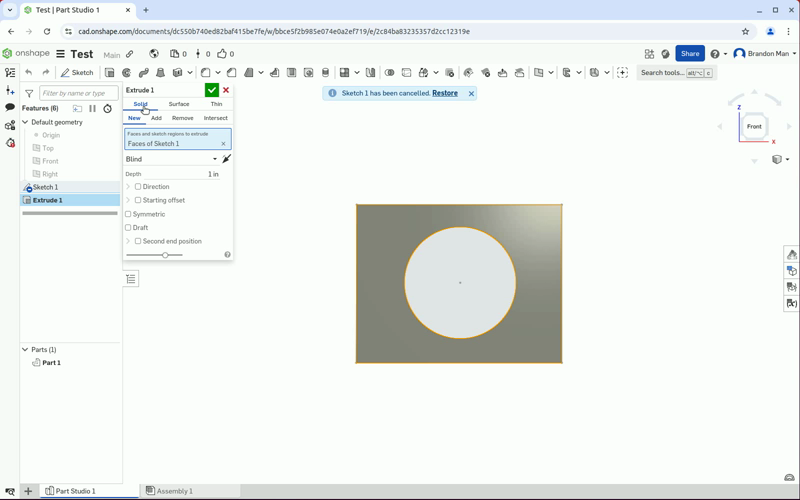
click(143, 106)
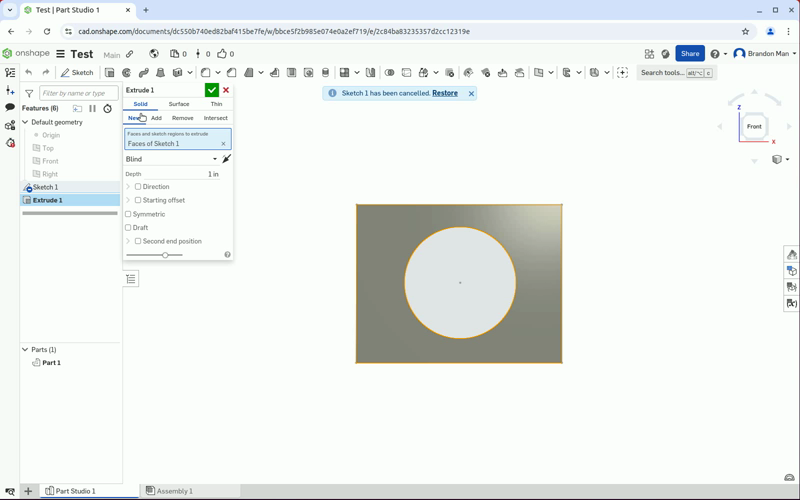
mouse_move(137, 120)
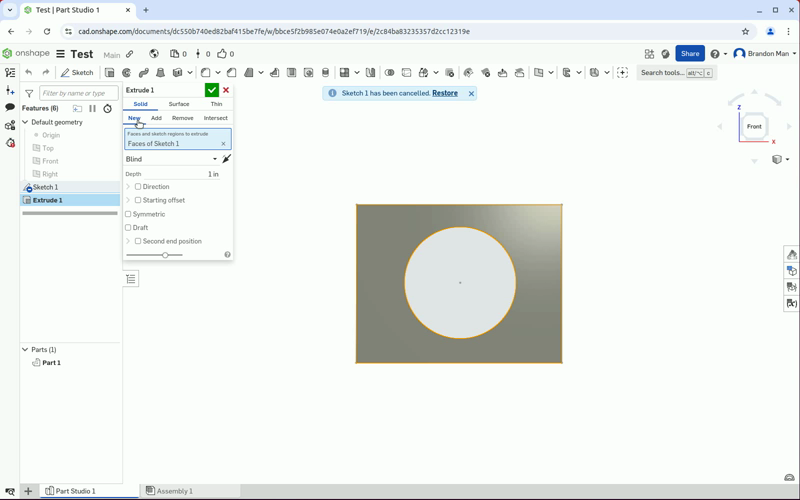
click(137, 120)
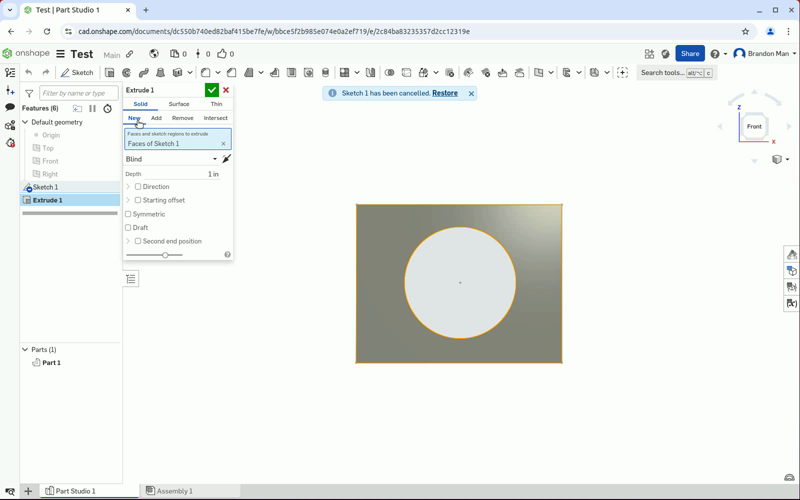
key(tab, 4)
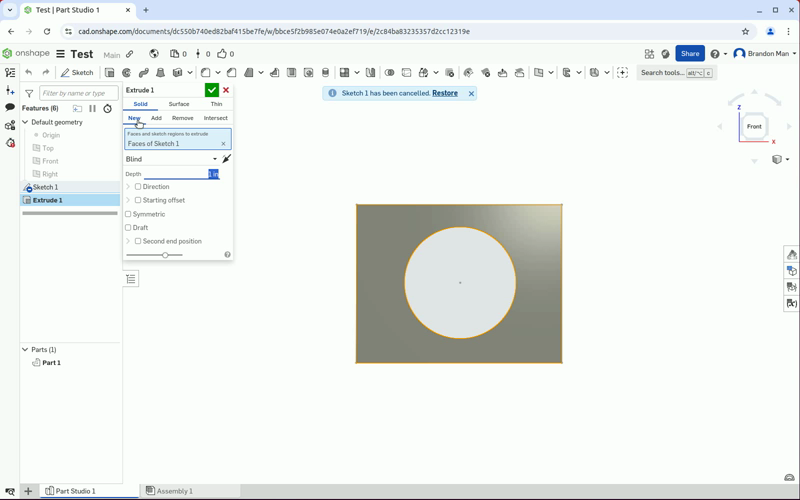
text(13.239)
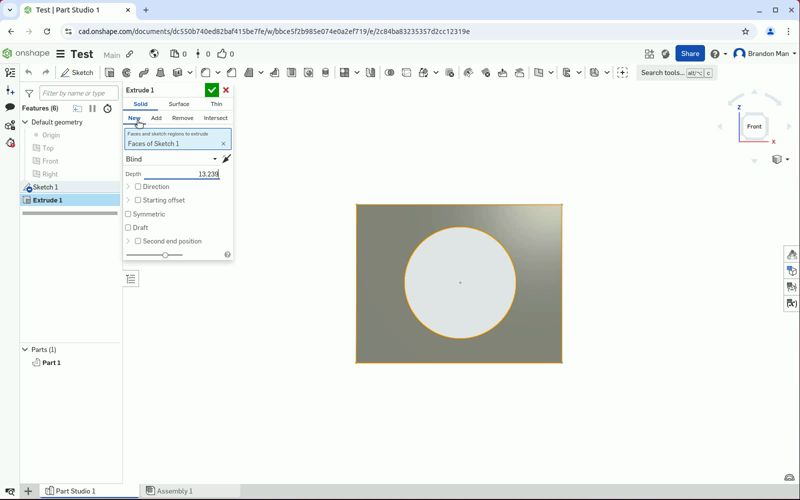
key(enter)
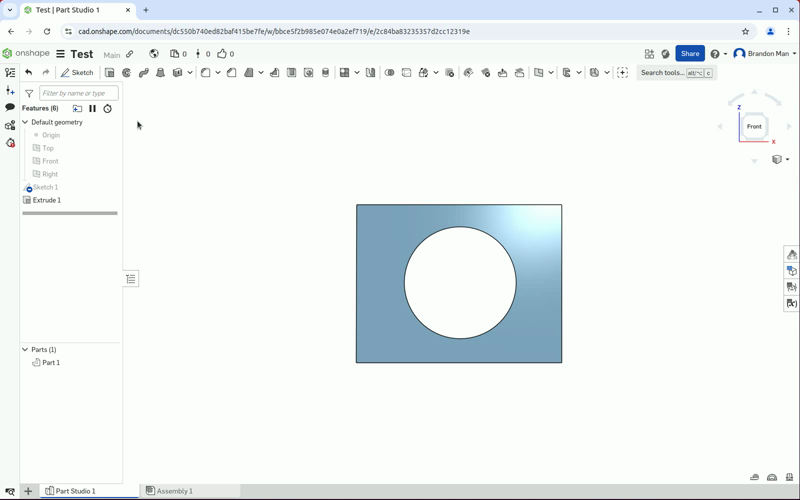
key(shift+h)
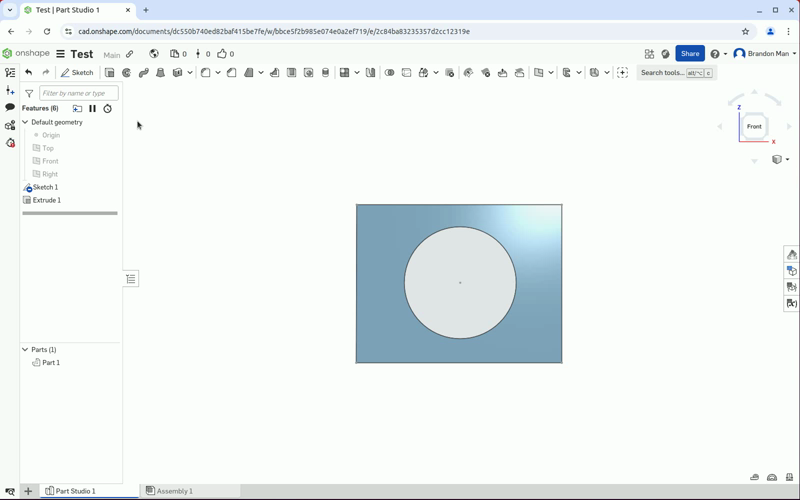
key(shift+h)
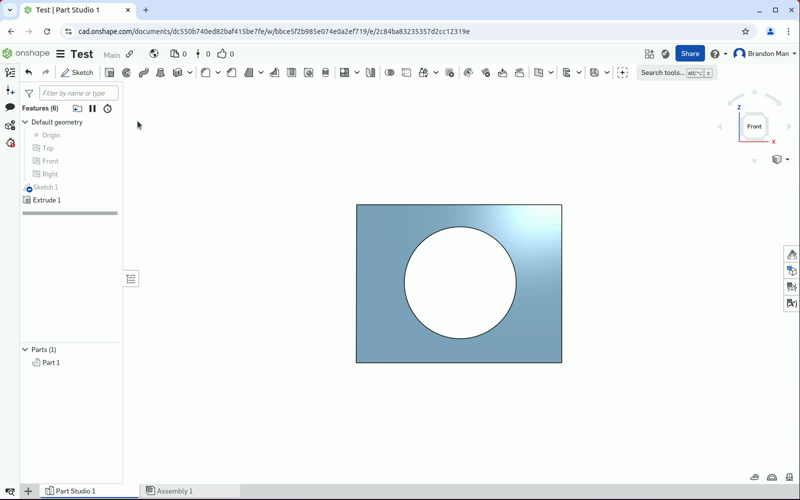
mouse_move(73, 189)
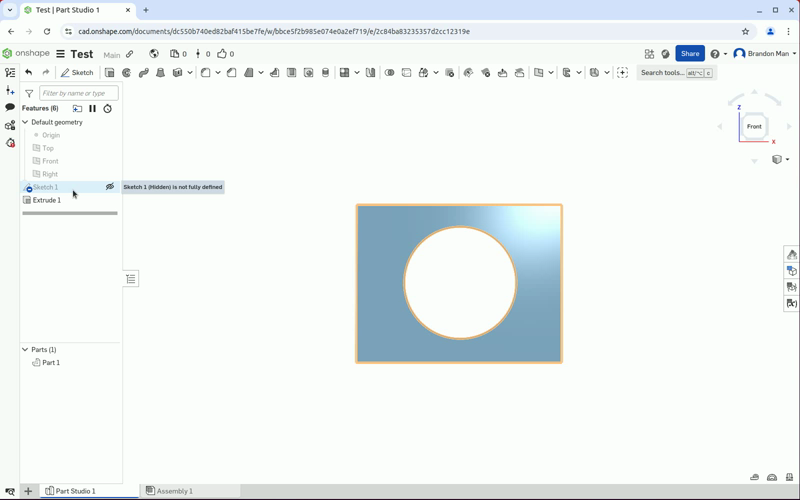
click(73, 189)
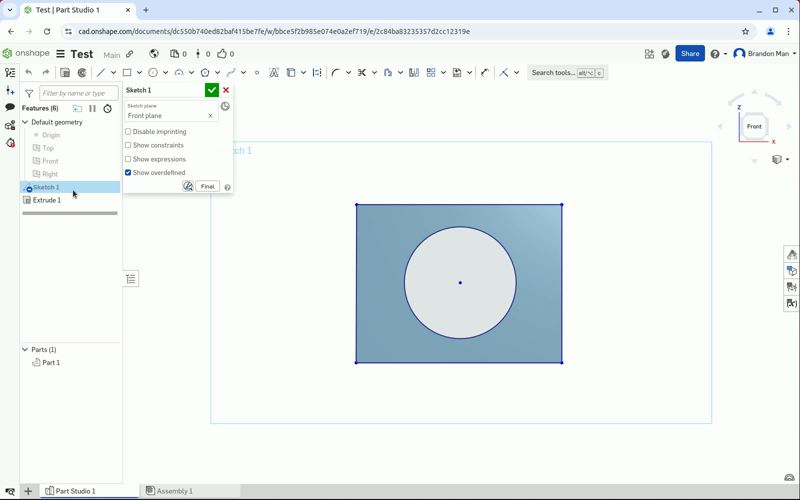
mouse_move(229, 92)
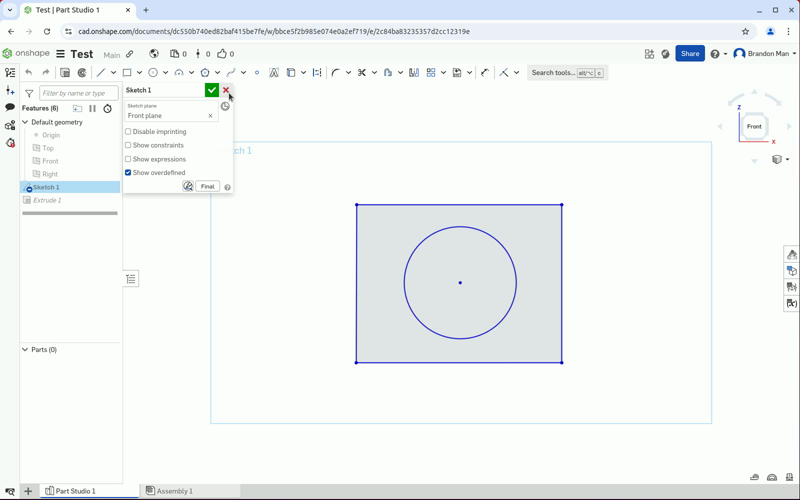
click(229, 92)
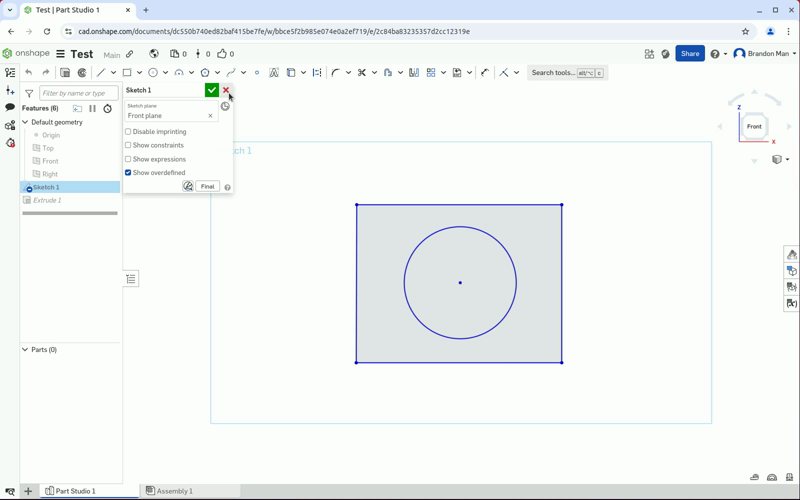
key(shift+s)
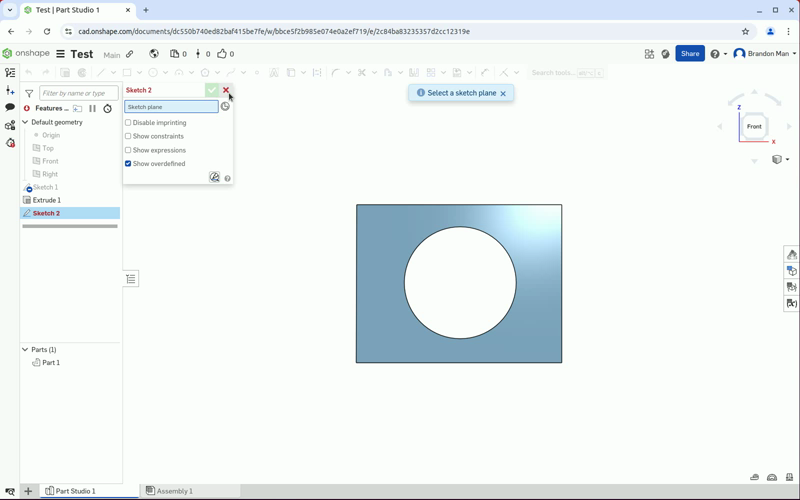
mouse_move(73, 163)
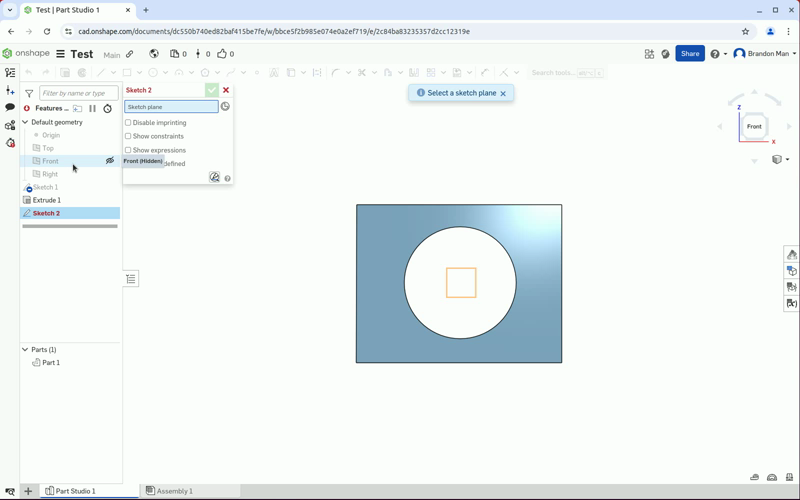
click(73, 163)
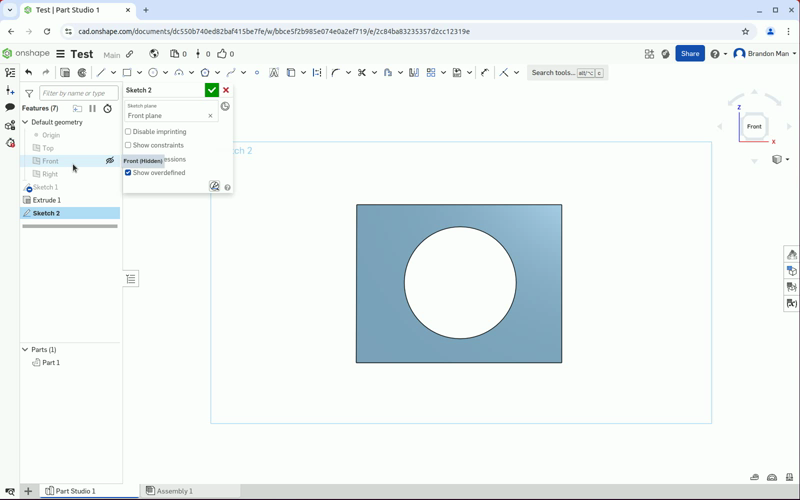
mouse_move(73, 352)
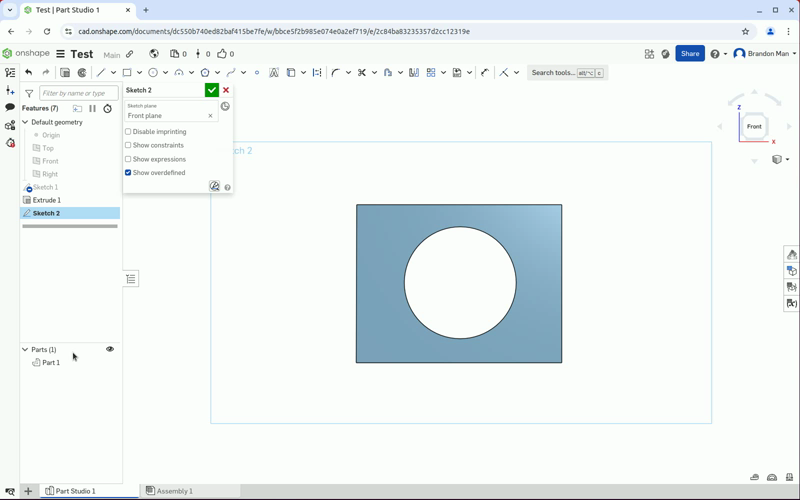
key(y)
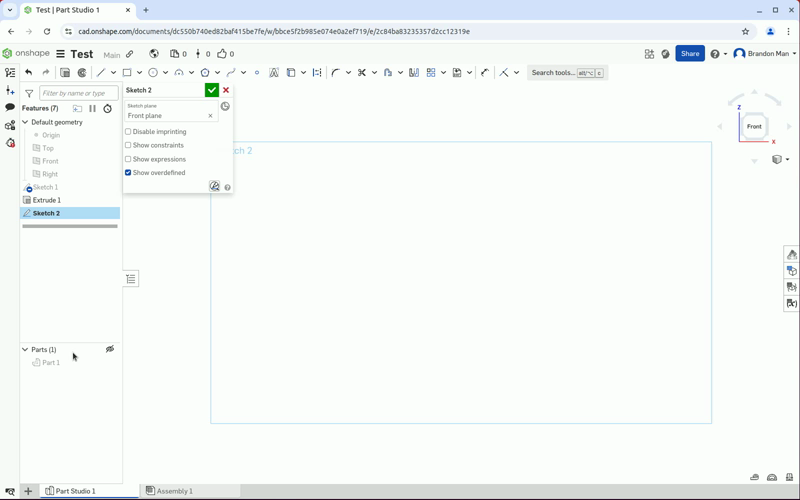
key(c)
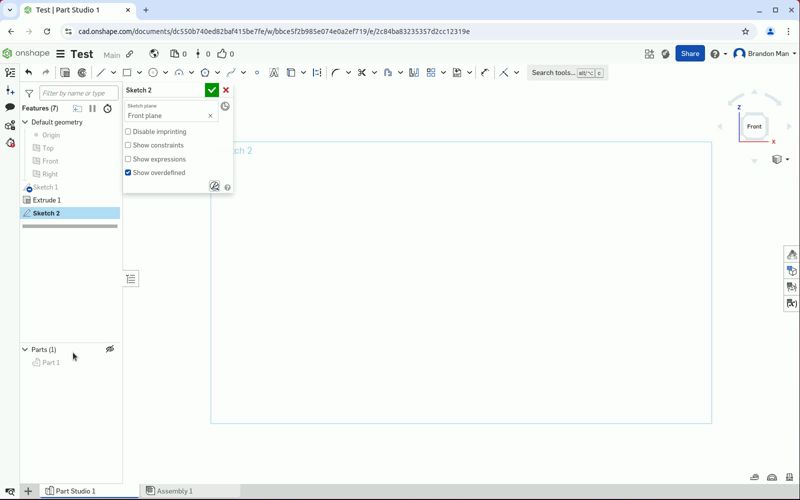
key_down(shift)
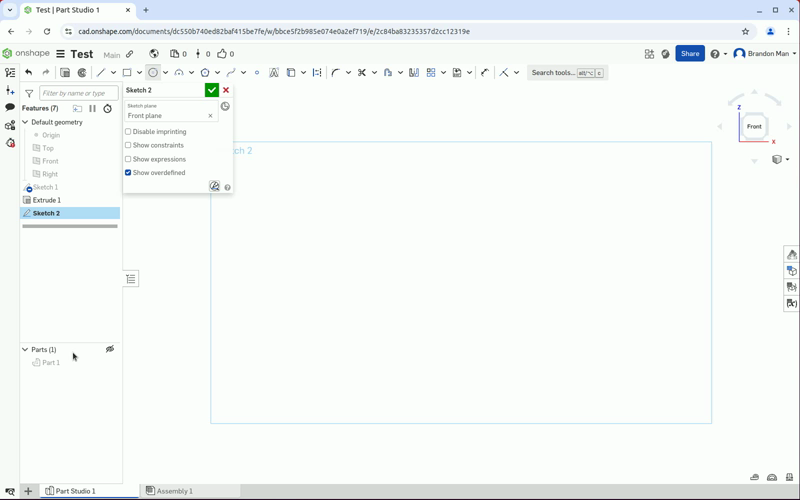
mouse_move(461, 282)
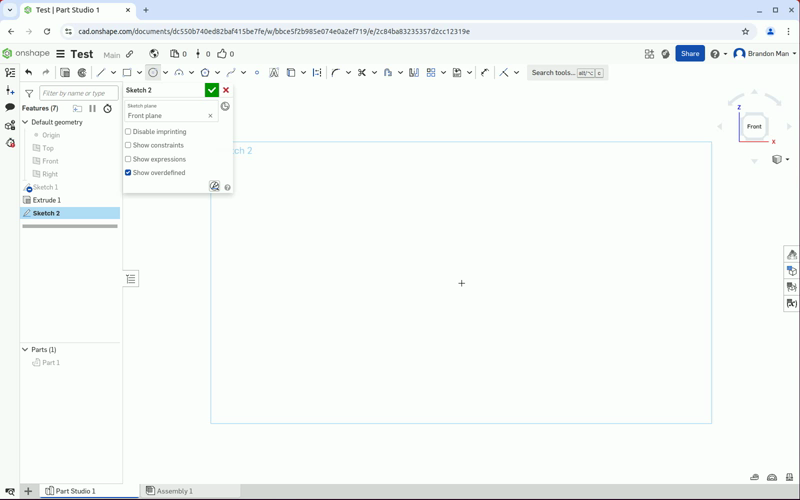
click(461, 282)
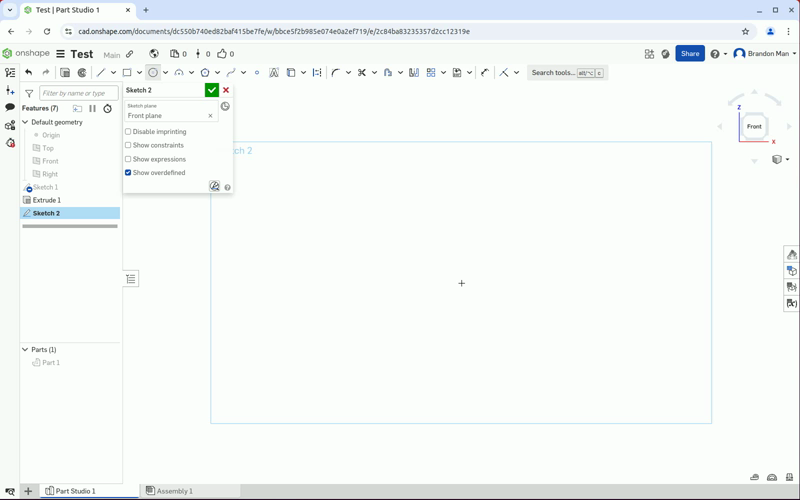
key_up(shift)
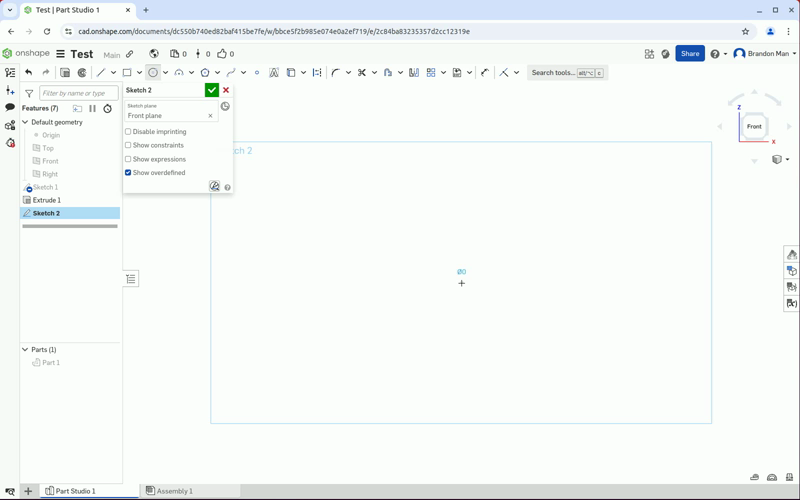
mouse_move(519, 282)
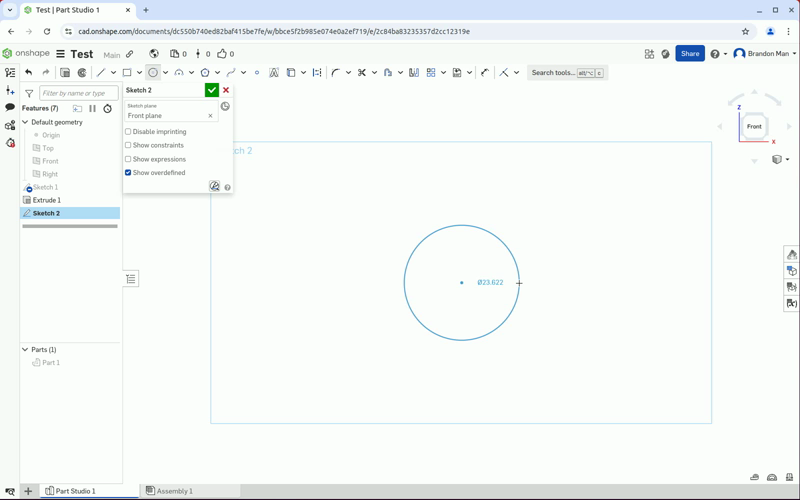
click(519, 282)
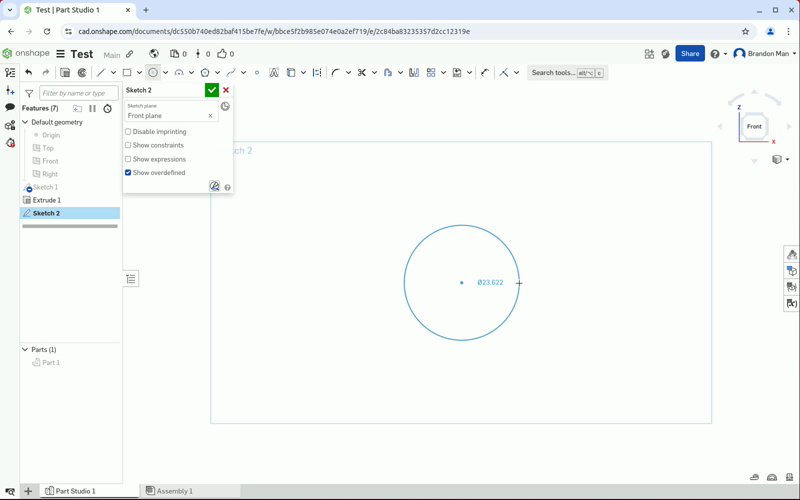
key(esc)
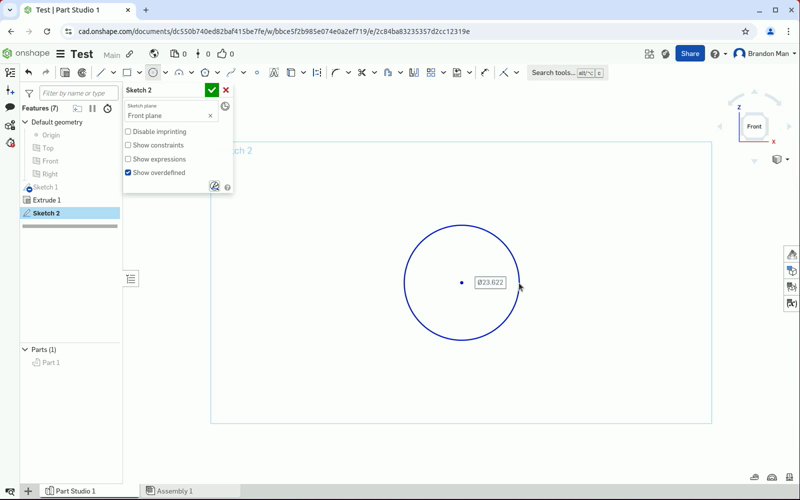
key(c)
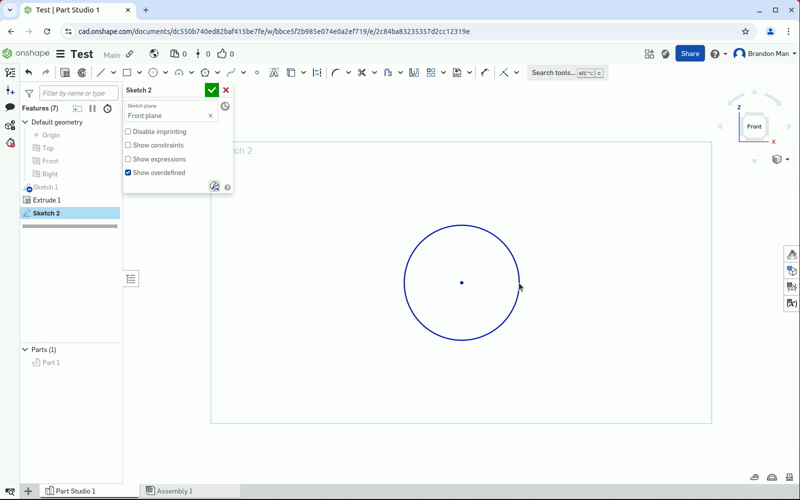
key_down(shift)
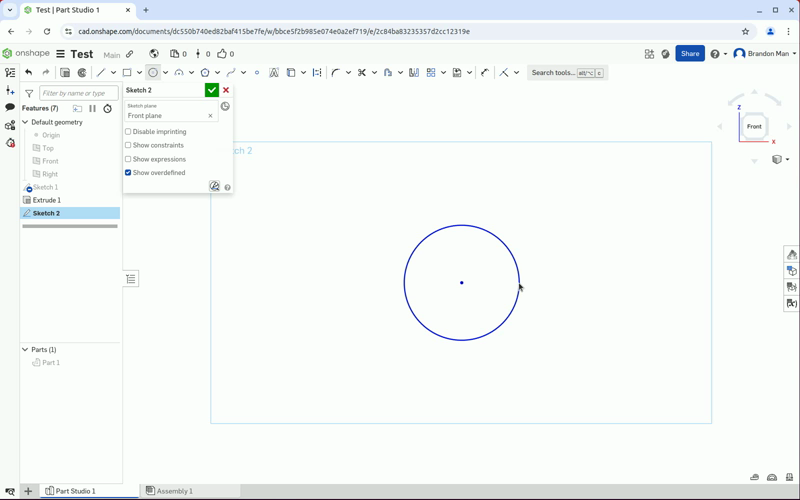
mouse_move(461, 282)
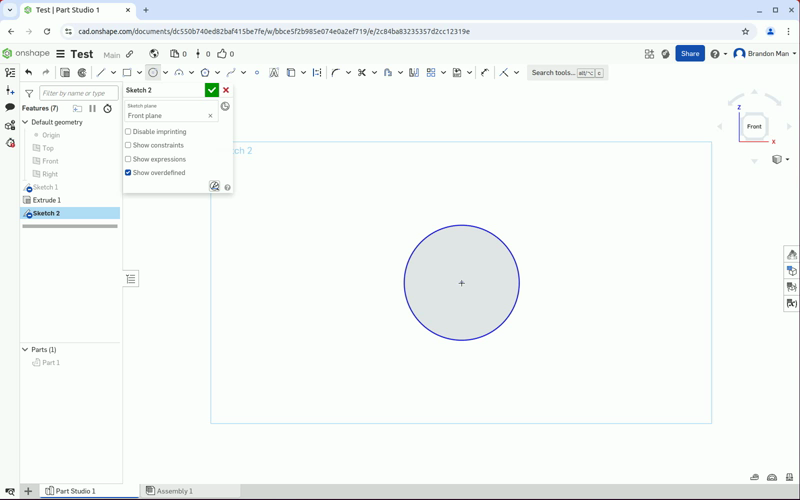
click(461, 282)
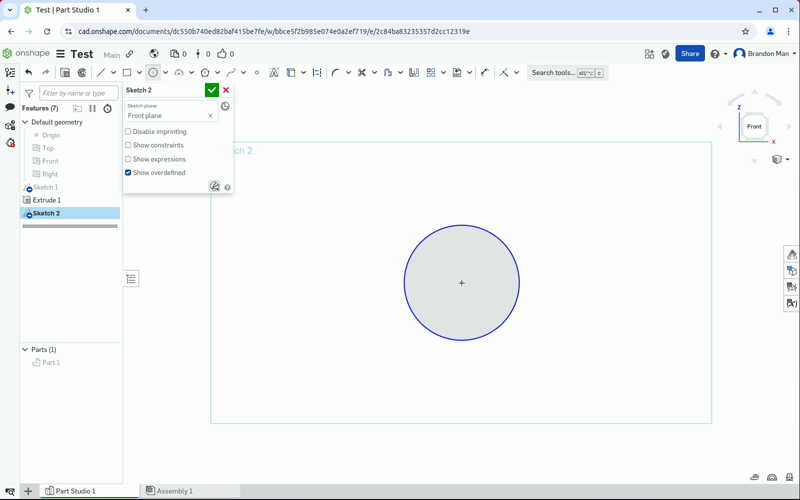
key_up(shift)
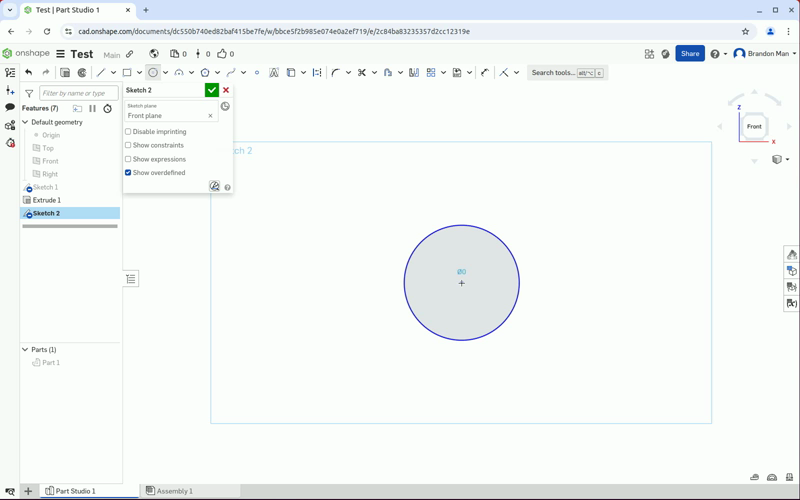
mouse_move(504, 282)
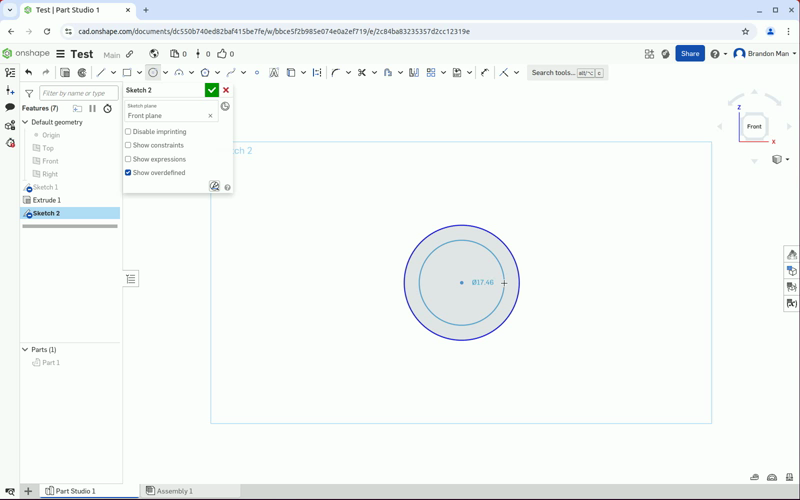
click(504, 282)
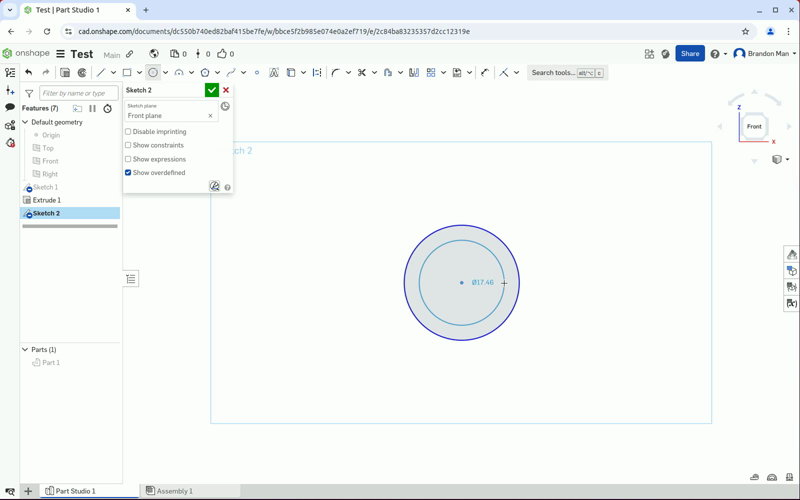
key(esc)
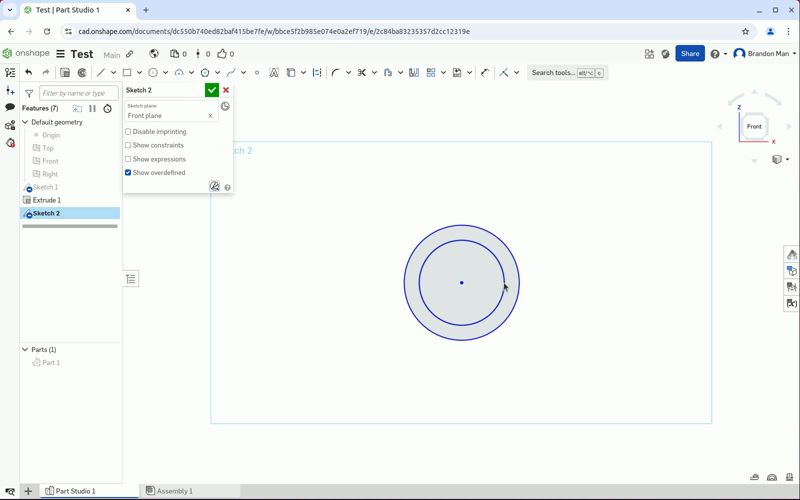
mouse_move(507, 290)
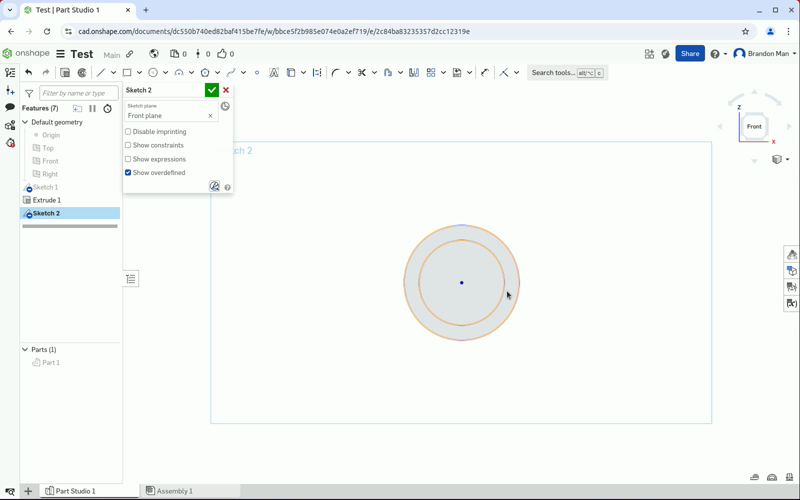
click(507, 290)
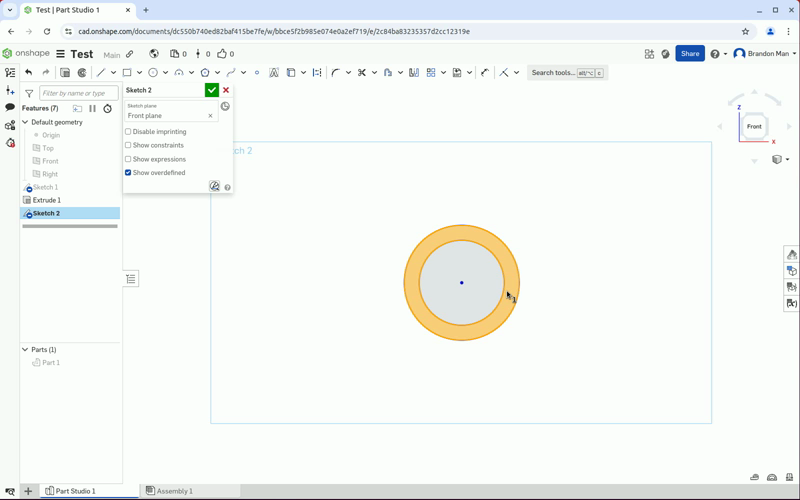
mouse_move(73, 352)
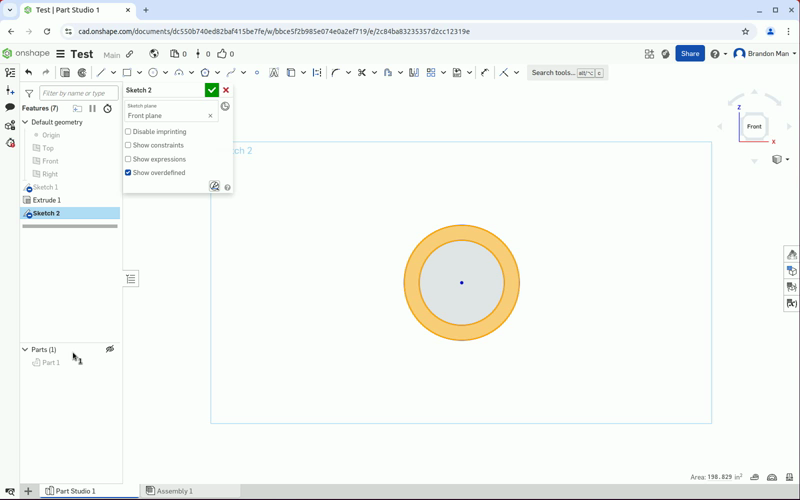
key(shift+y)
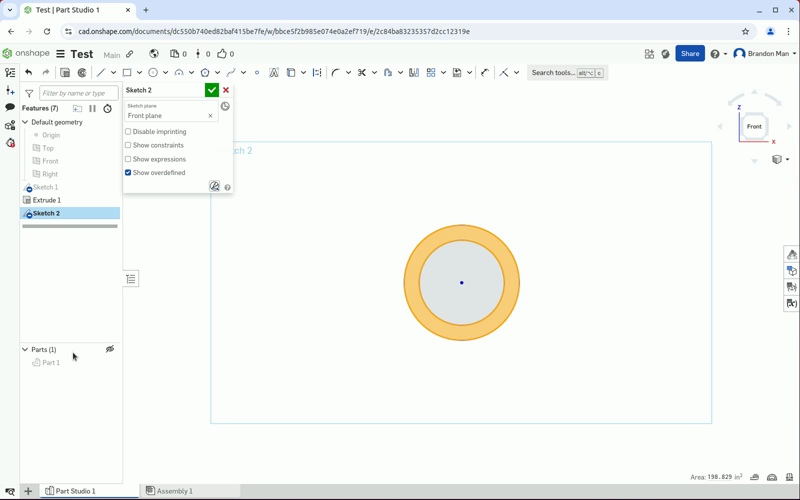
key(shift+e)
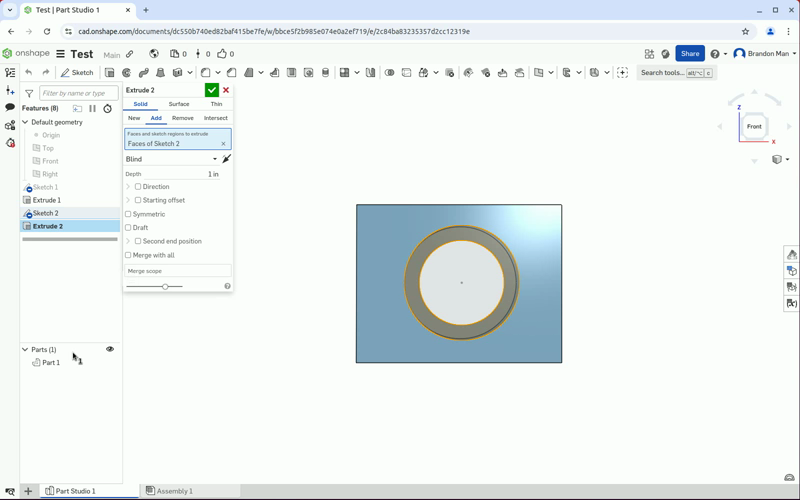
mouse_move(143, 106)
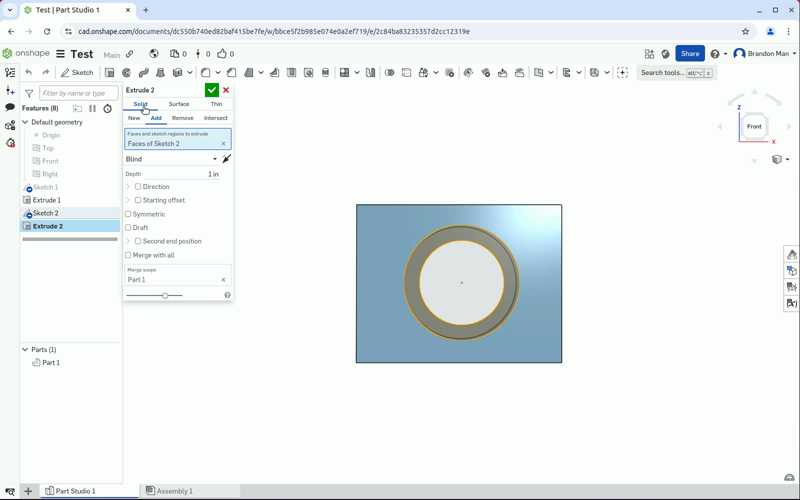
click(143, 106)
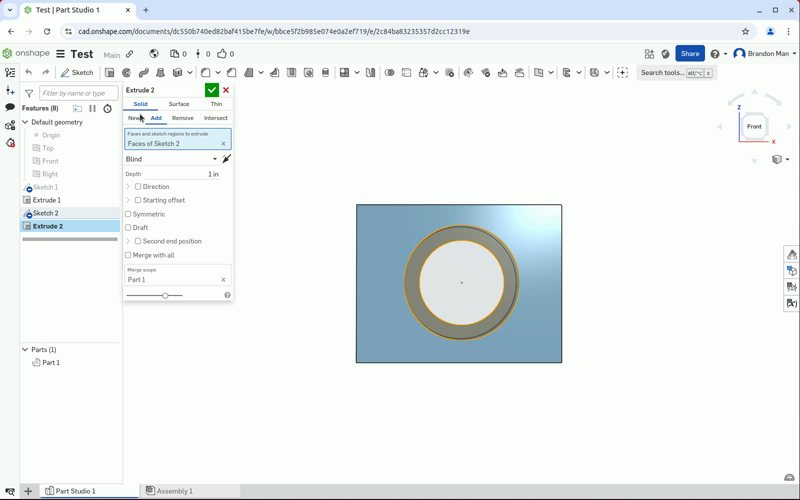
mouse_move(137, 120)
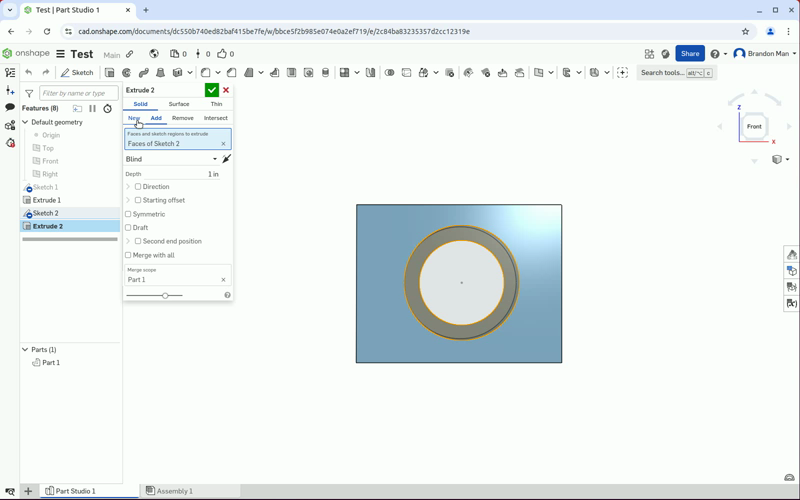
click(137, 120)
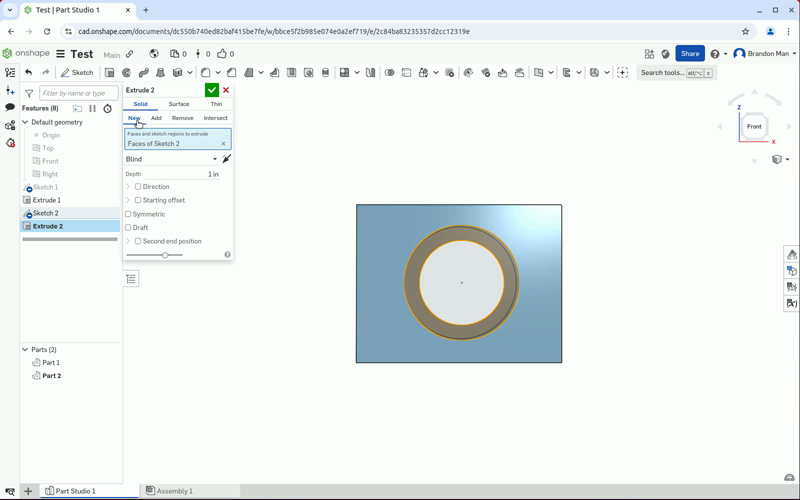
key(tab, 4)
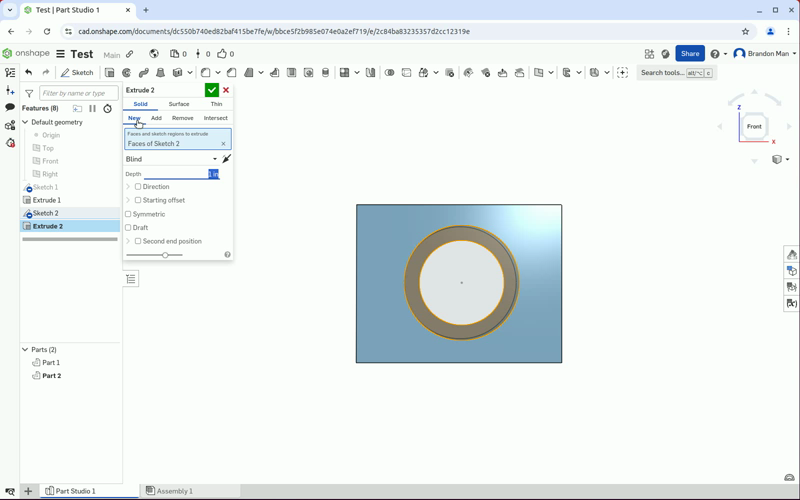
text(23.108)
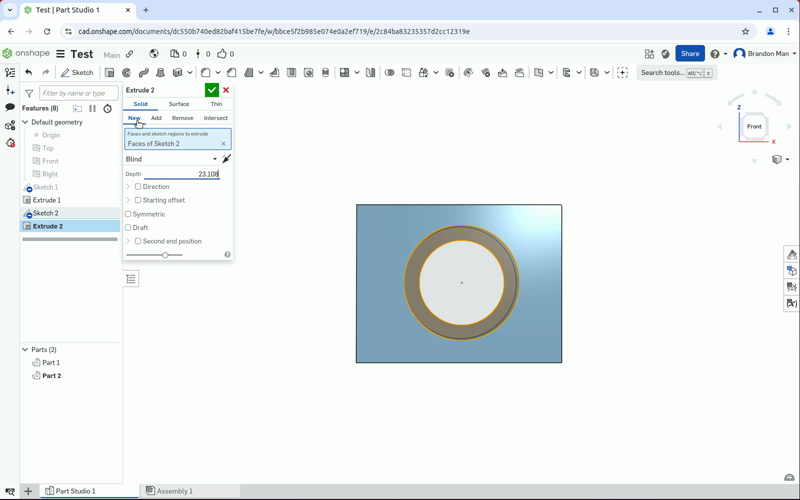
key(enter)
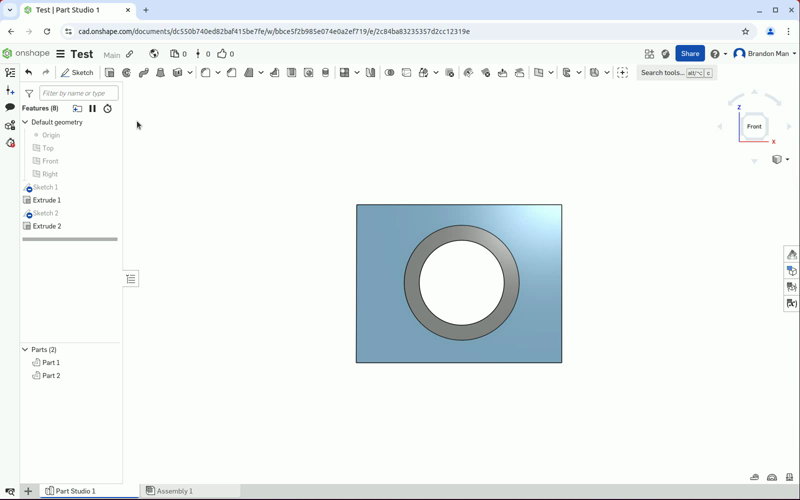
key(shift+h)
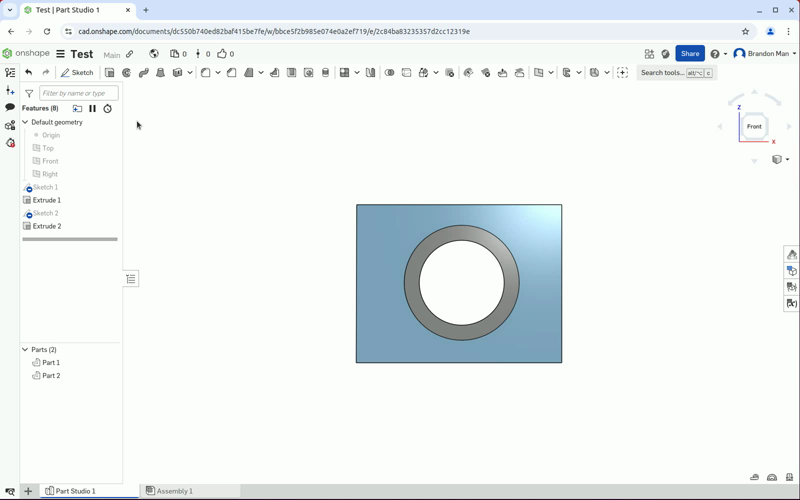
key(shift+h)
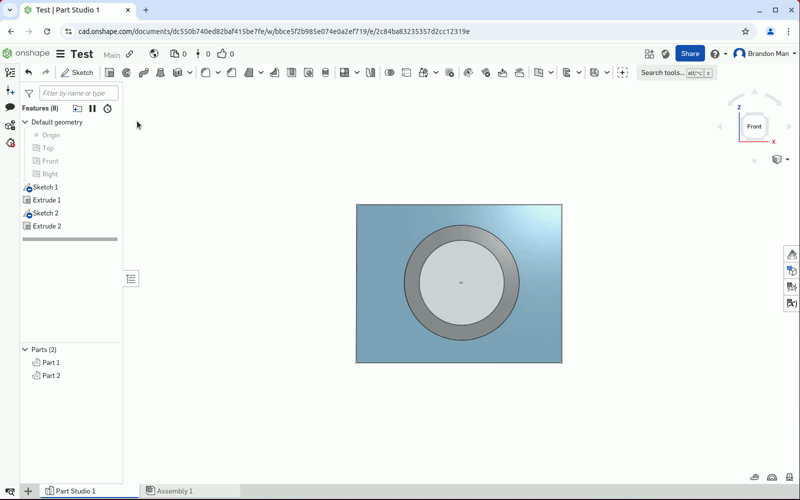
key(shift+7)
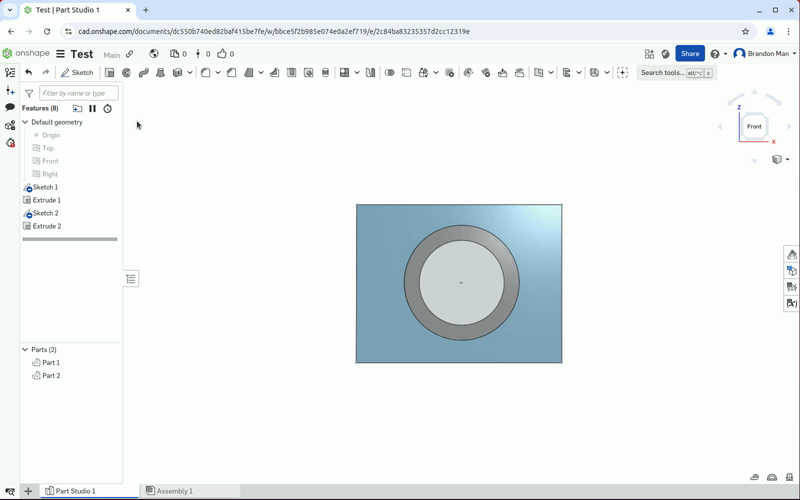
key(left, 2)
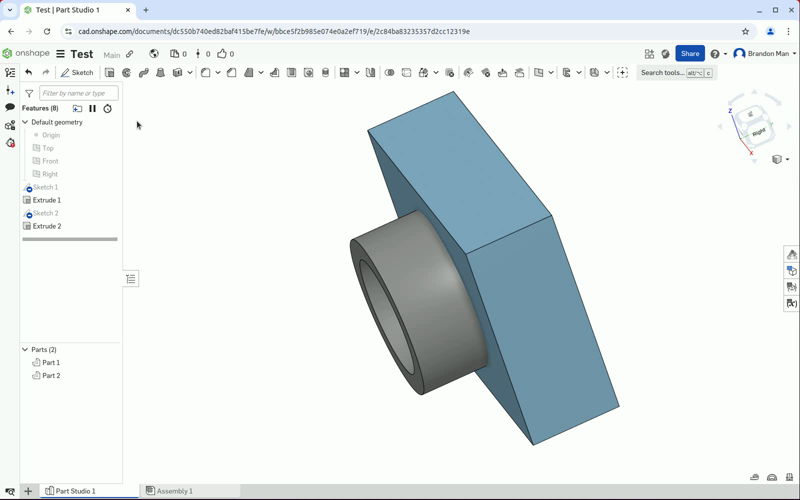
key(down, 2)
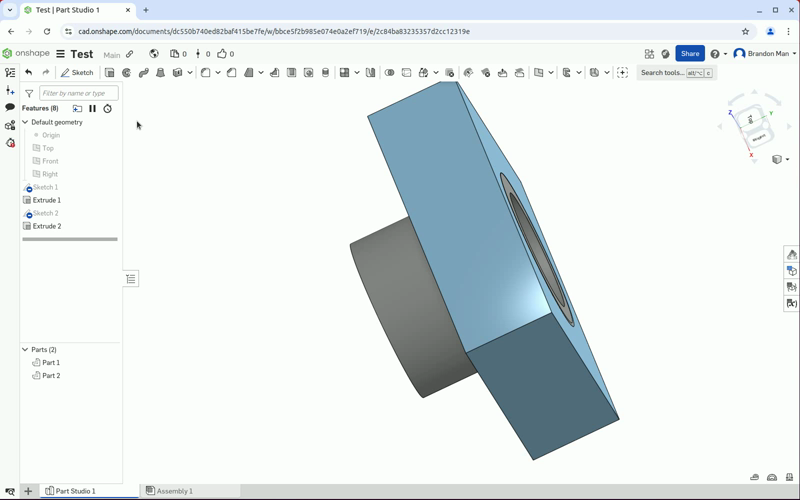
key(up, 2)
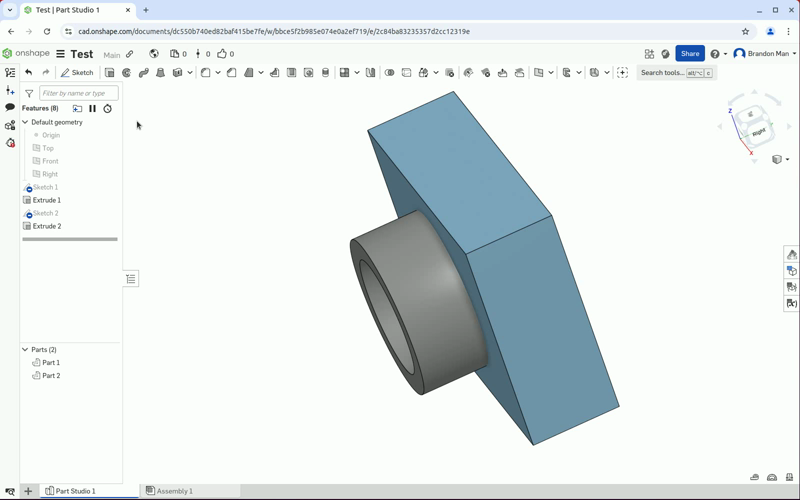
key(right, 2)
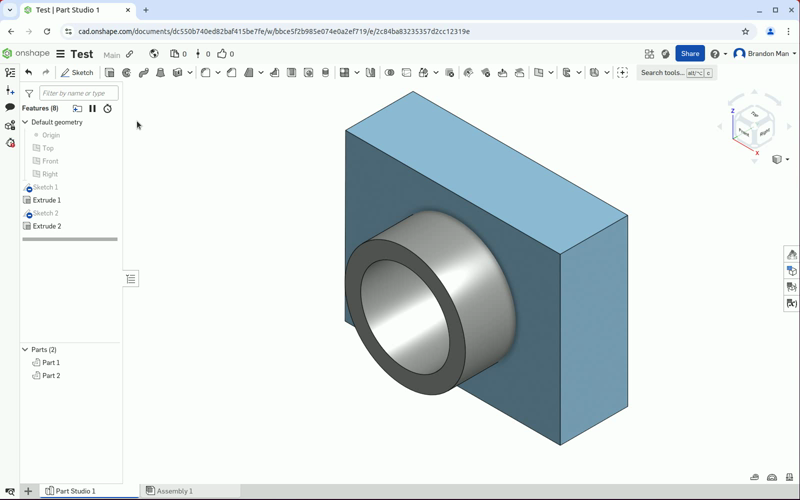
mouse_move(73, 189)
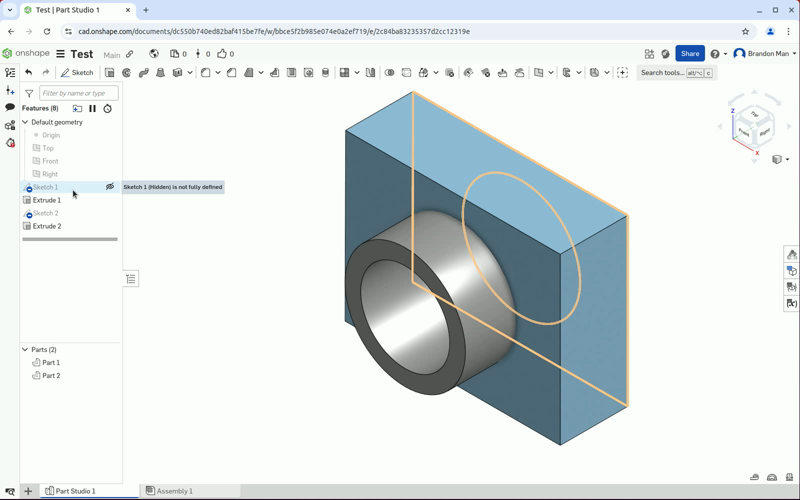
click(73, 189)